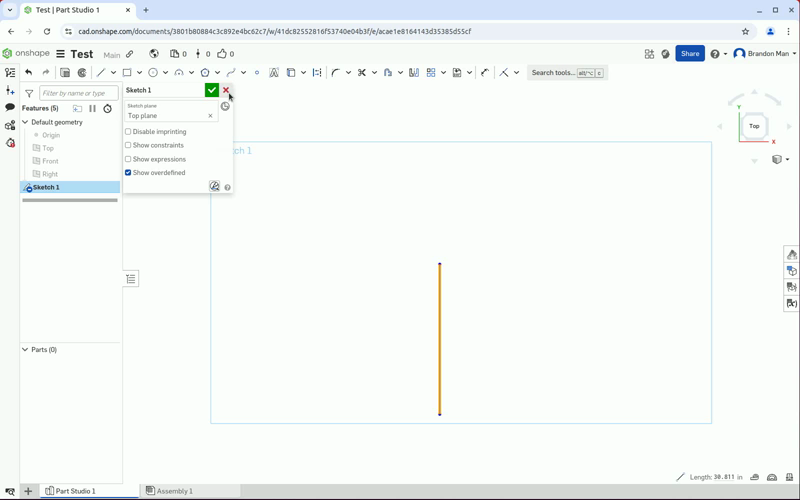
key(shift+h)
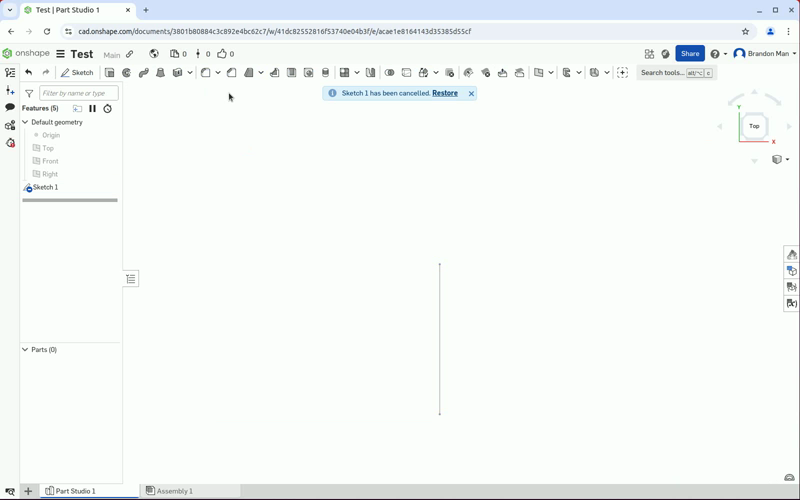
key(shift+s)
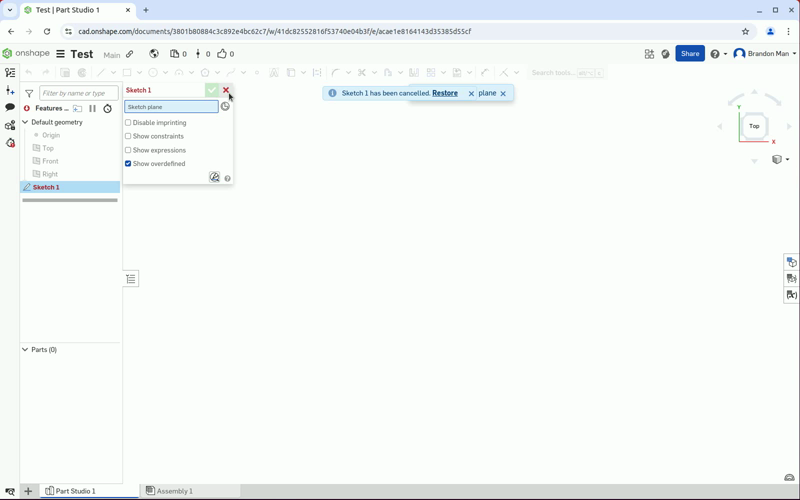
mouse_move(73, 150)
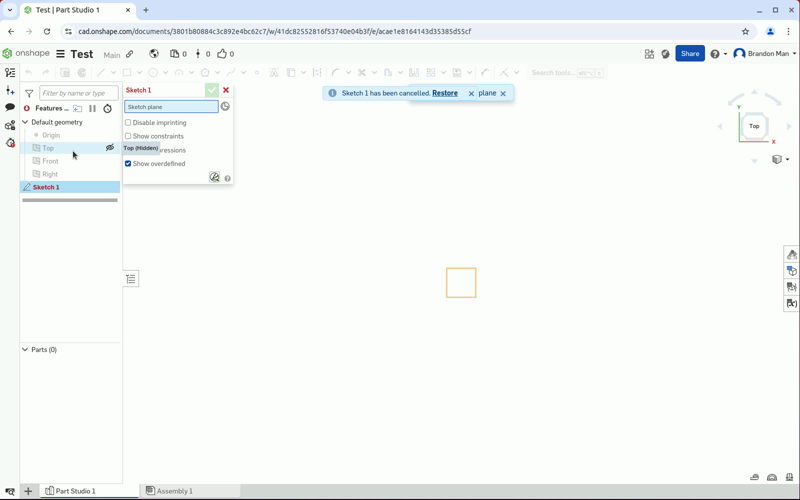
click(73, 150)
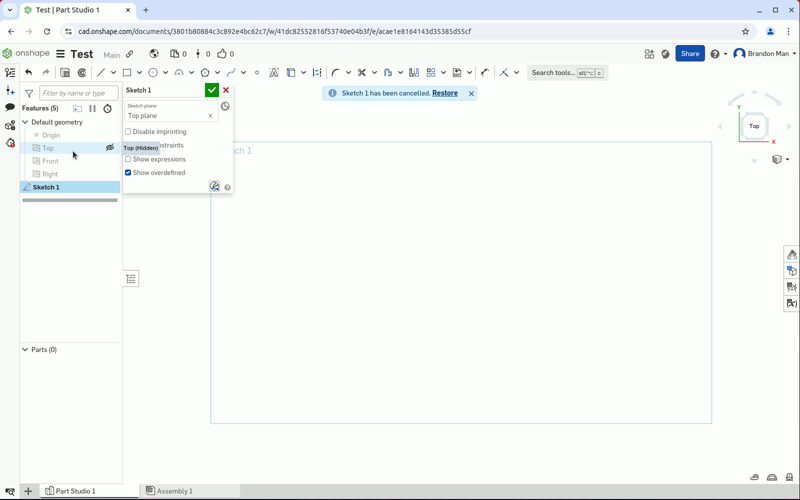
mouse_move(73, 352)
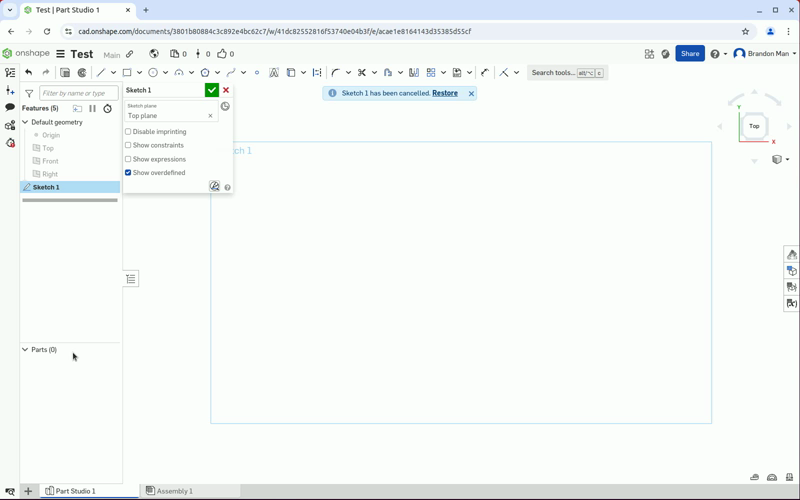
key(y)
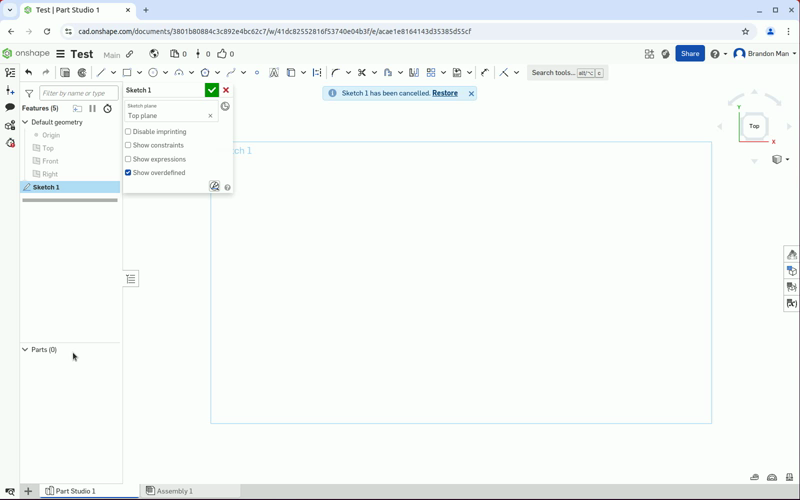
key(c)
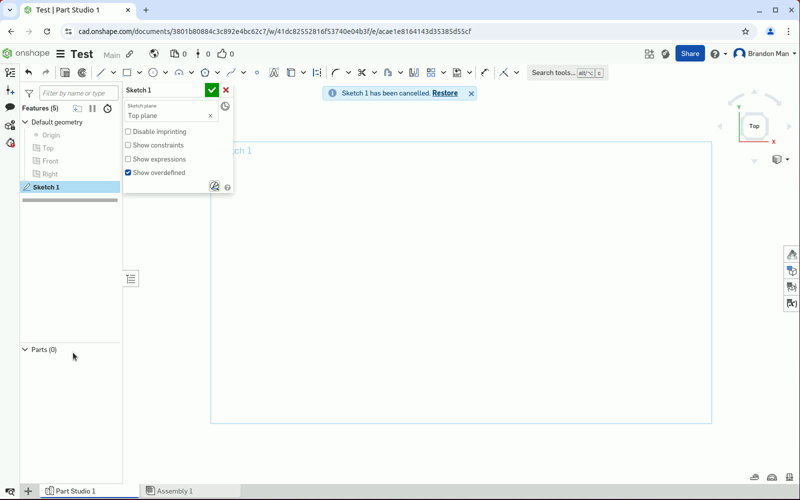
key_down(shift)
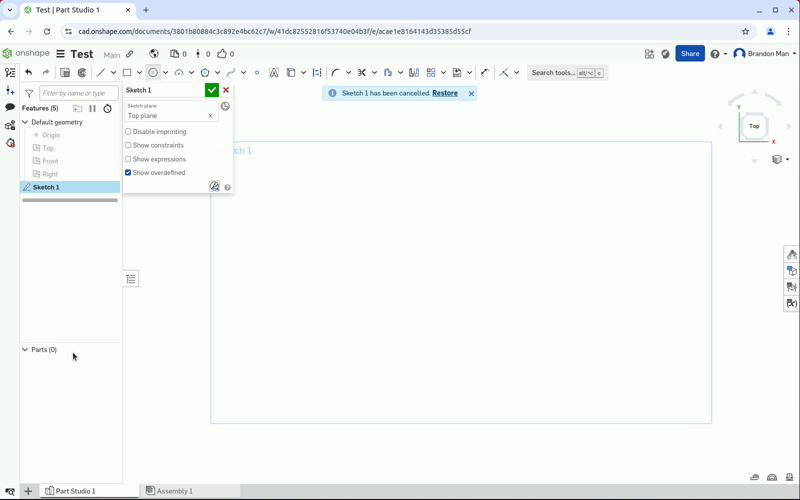
mouse_move(525, 282)
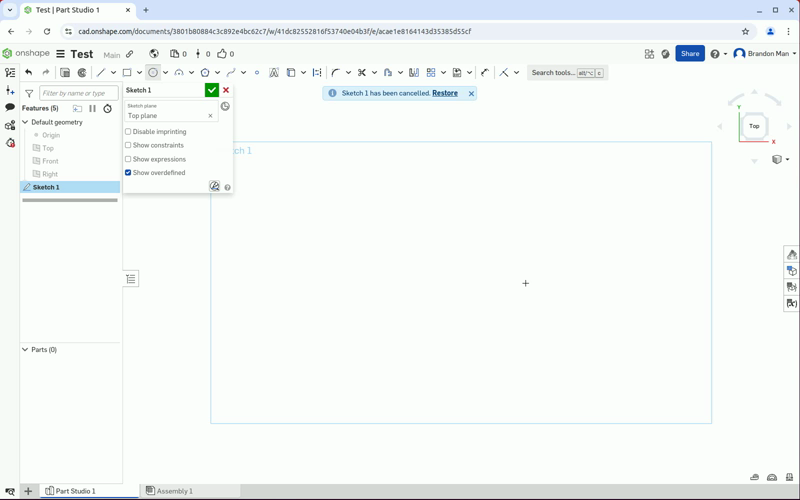
click(525, 282)
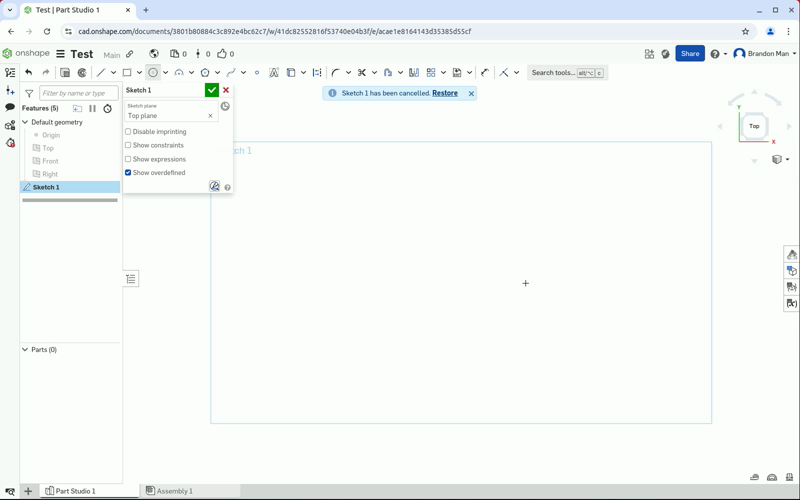
key_up(shift)
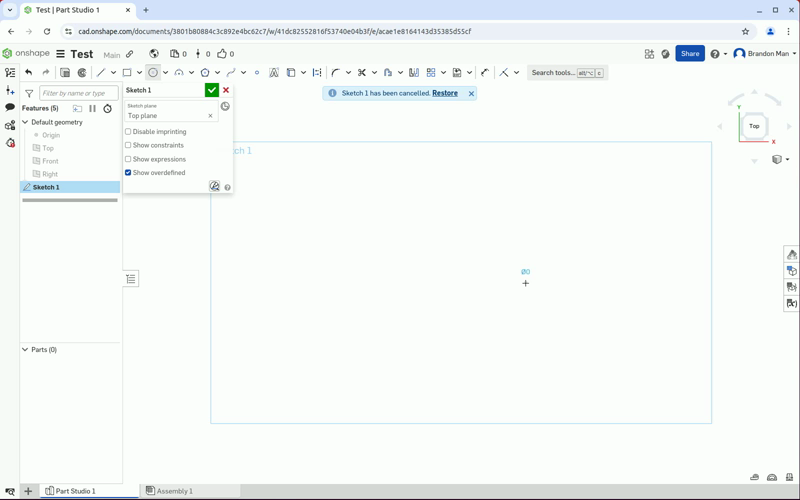
mouse_move(573, 282)
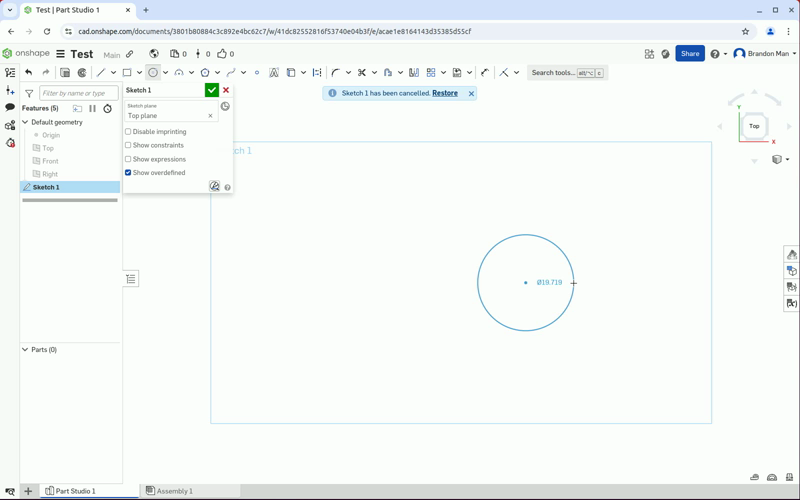
click(573, 282)
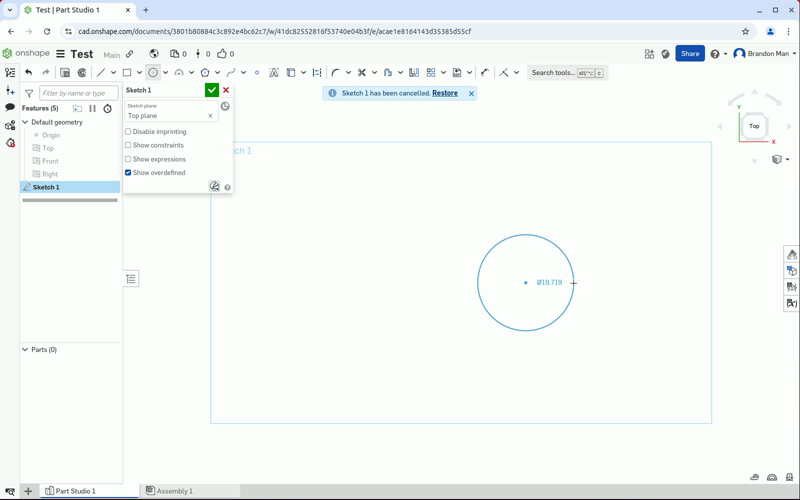
key(esc)
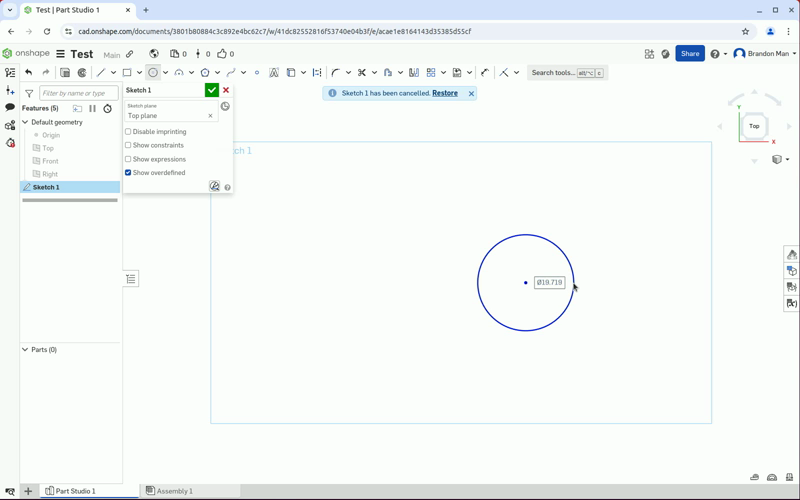
mouse_move(493, 270)
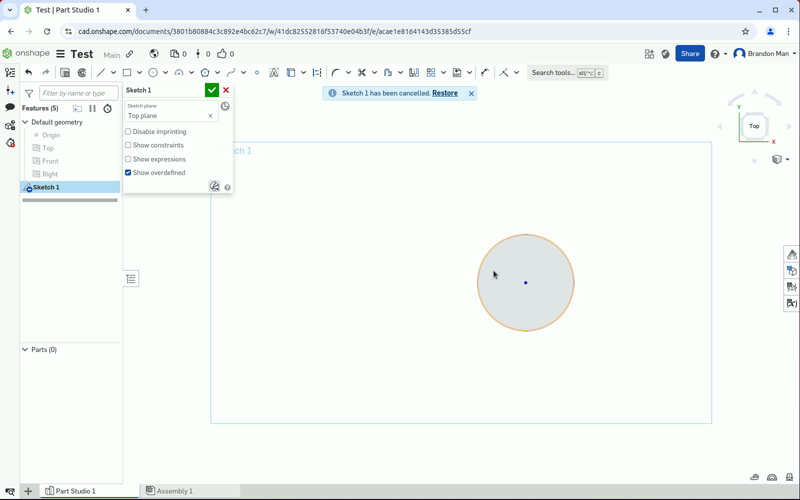
click(493, 270)
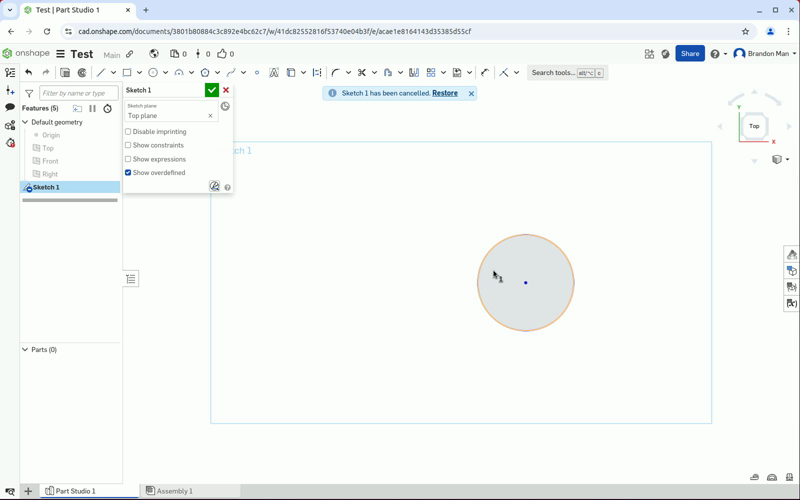
mouse_move(73, 352)
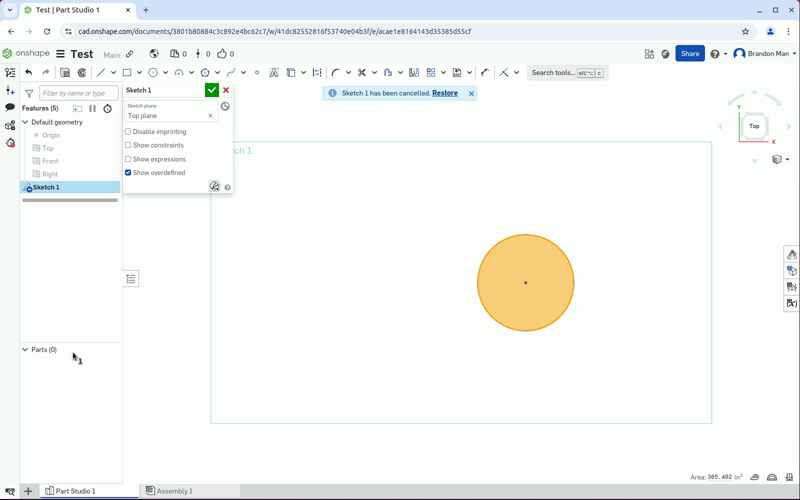
key(shift+y)
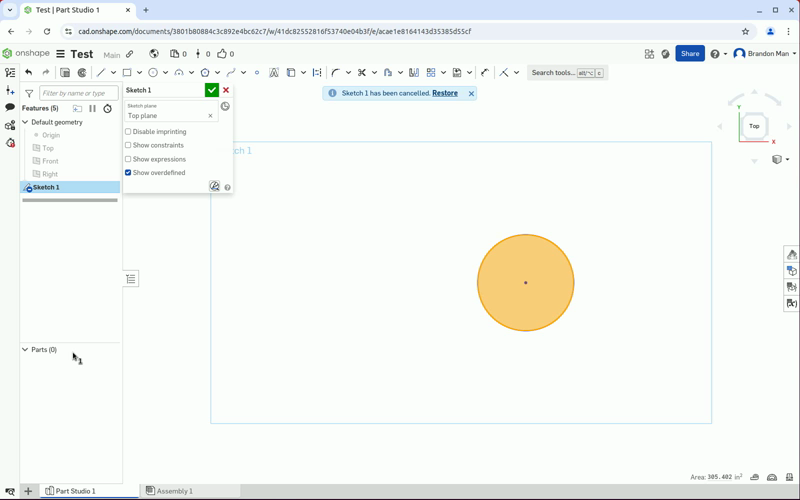
key(shift+e)
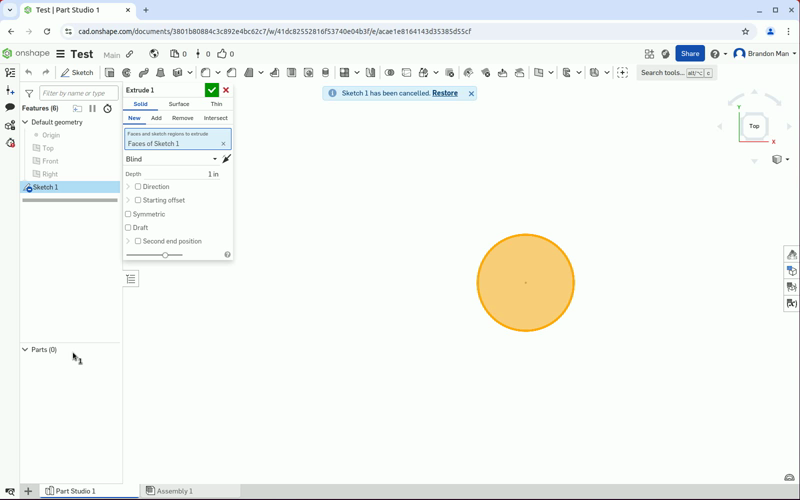
mouse_move(143, 106)
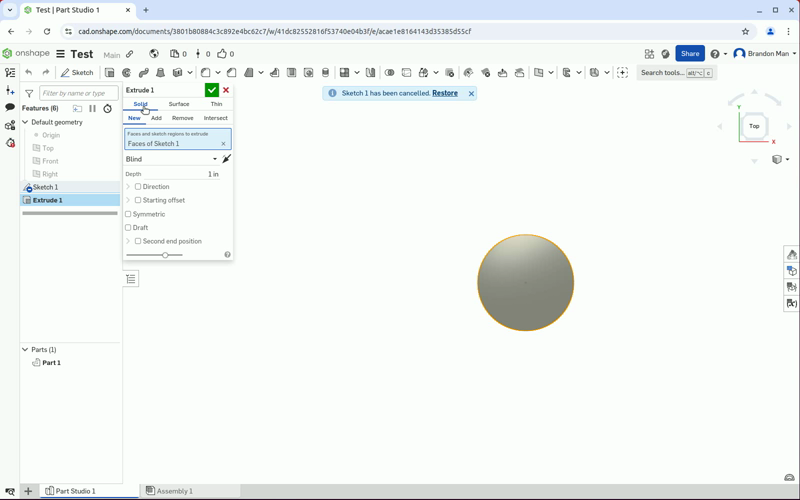
click(143, 106)
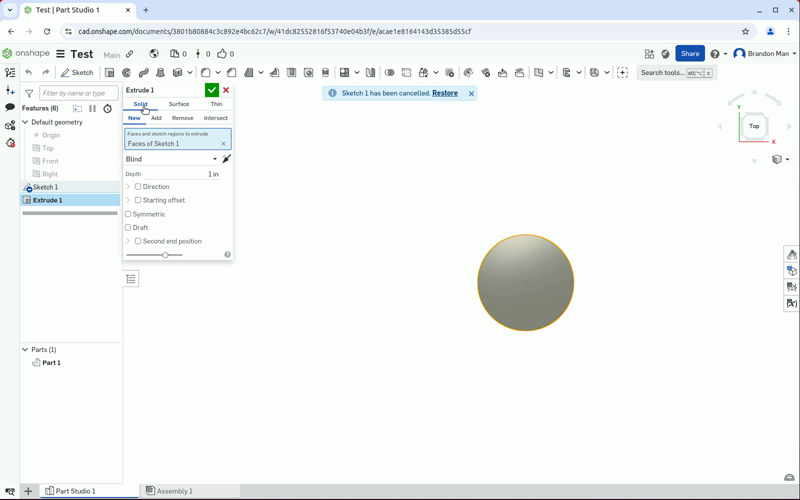
mouse_move(137, 120)
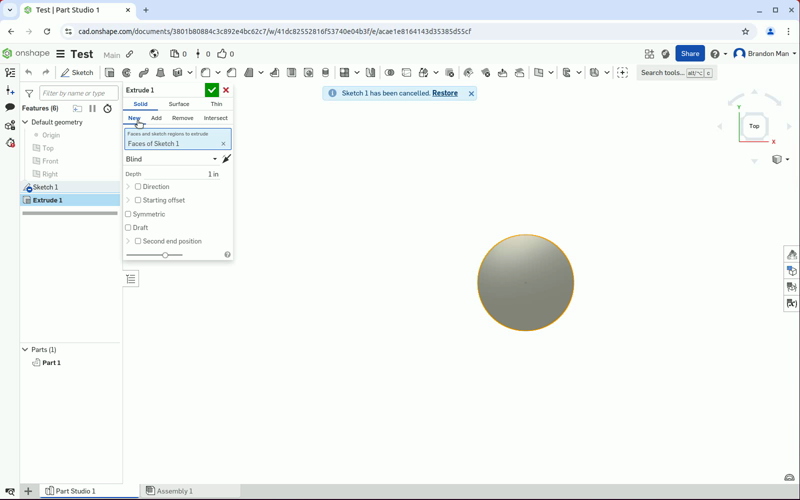
click(137, 120)
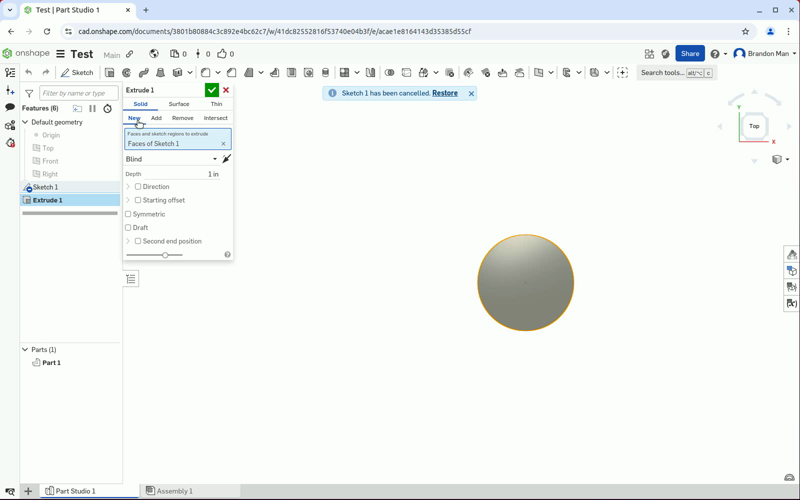
key(tab, 4)
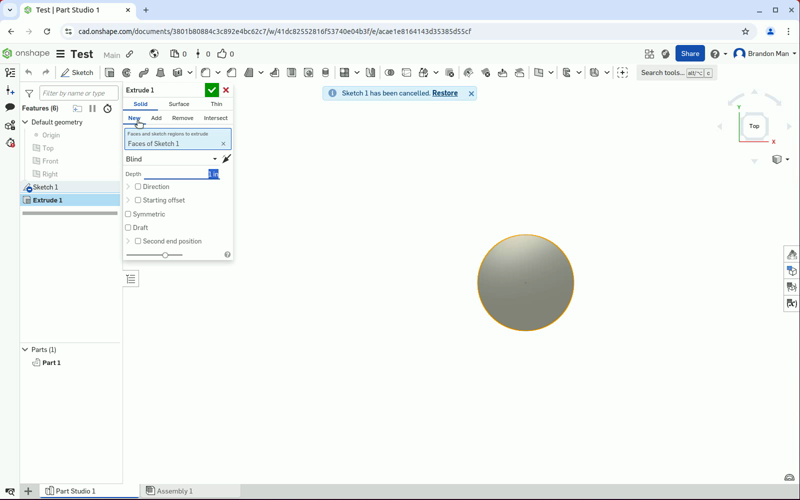
text(26.478)
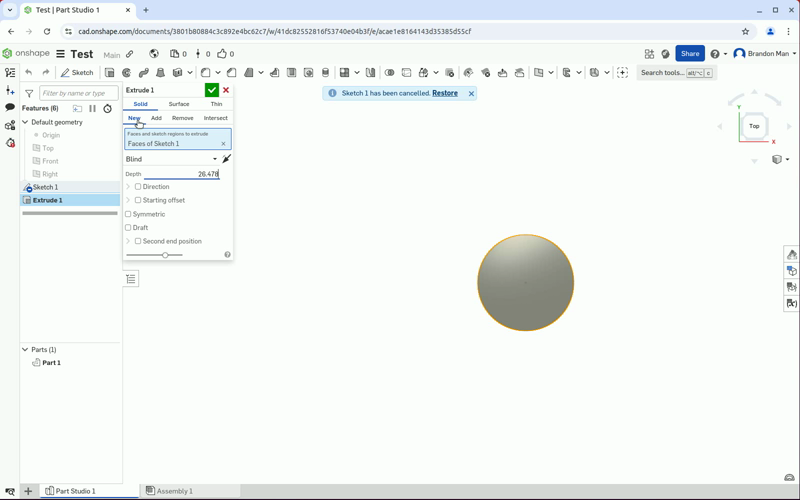
key(enter)
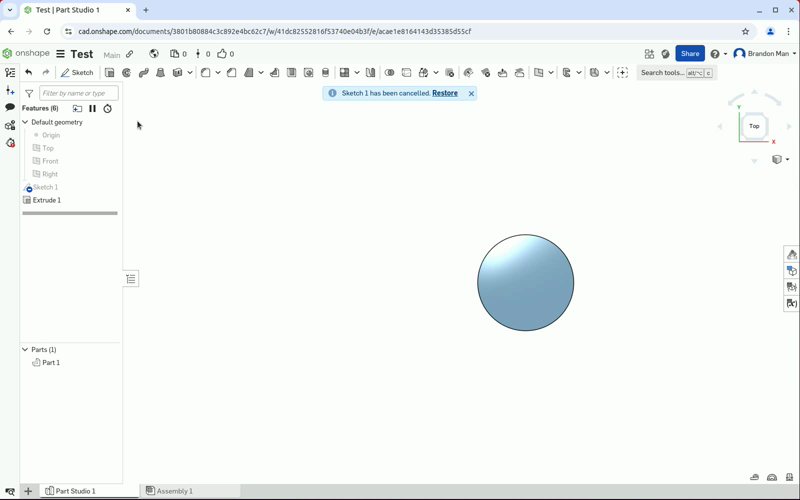
key(shift+h)
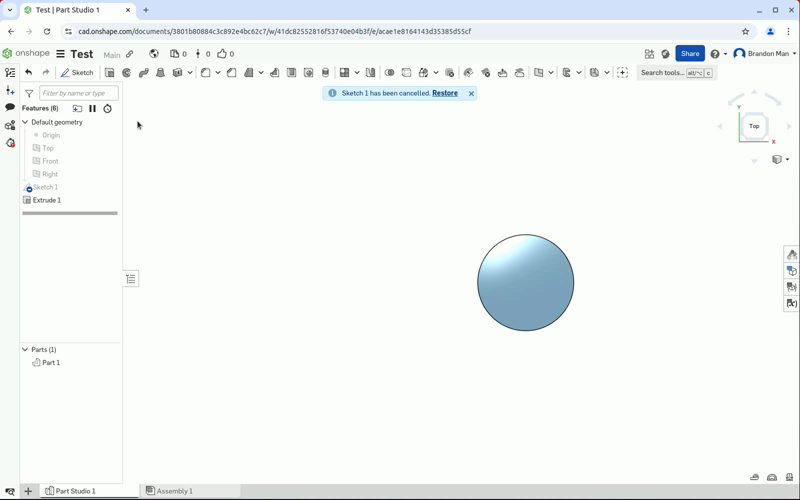
key(shift+h)
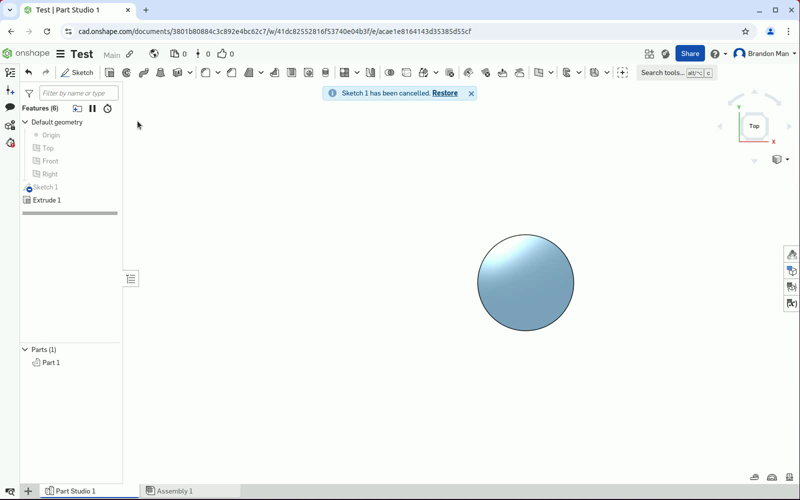
mouse_move(73, 189)
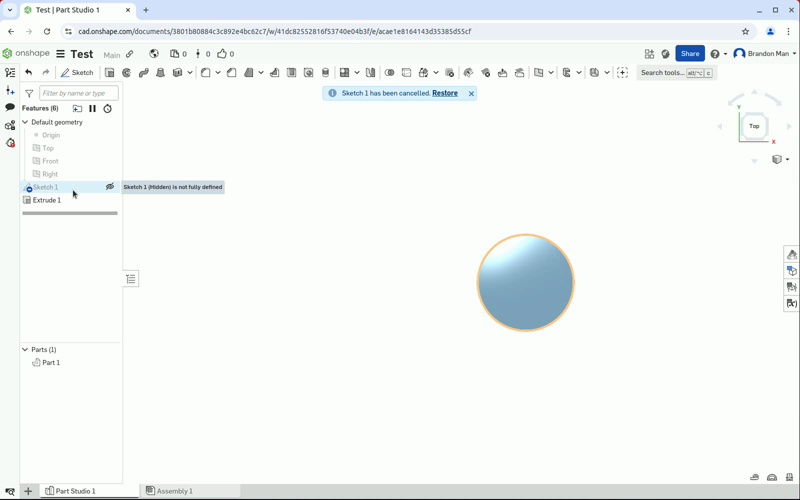
click(73, 189)
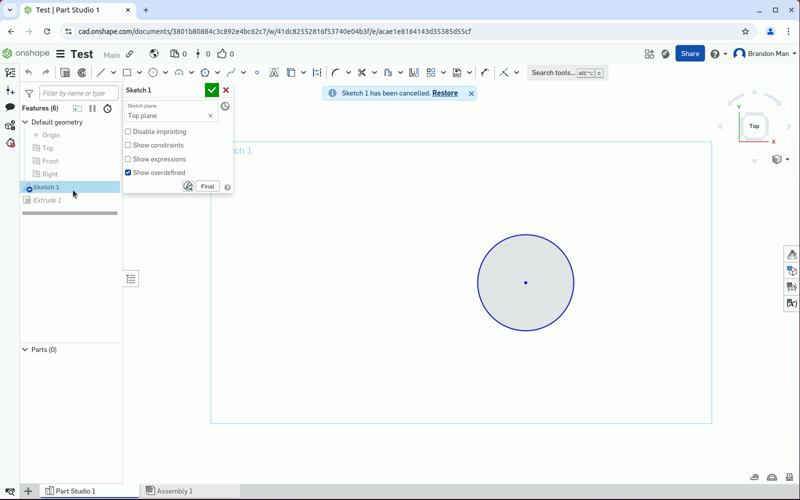
mouse_move(229, 92)
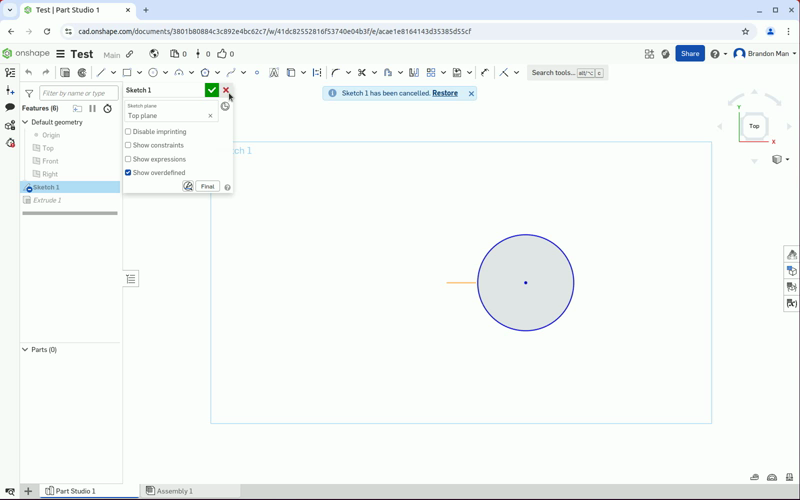
click(229, 92)
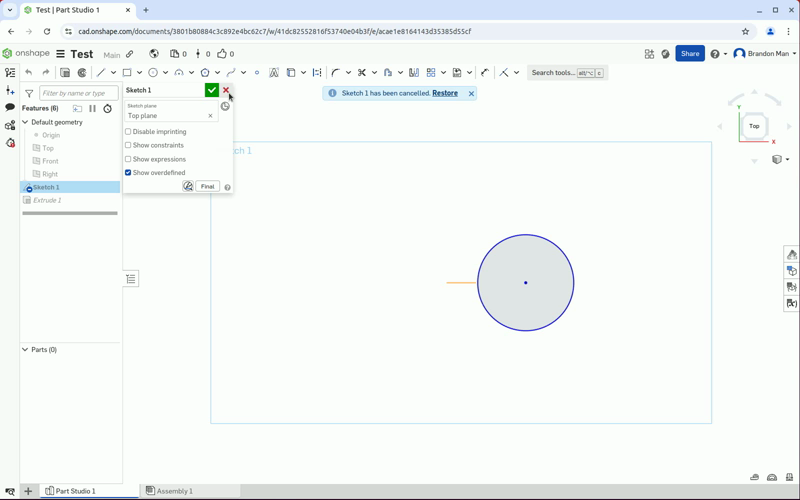
key(shift+s)
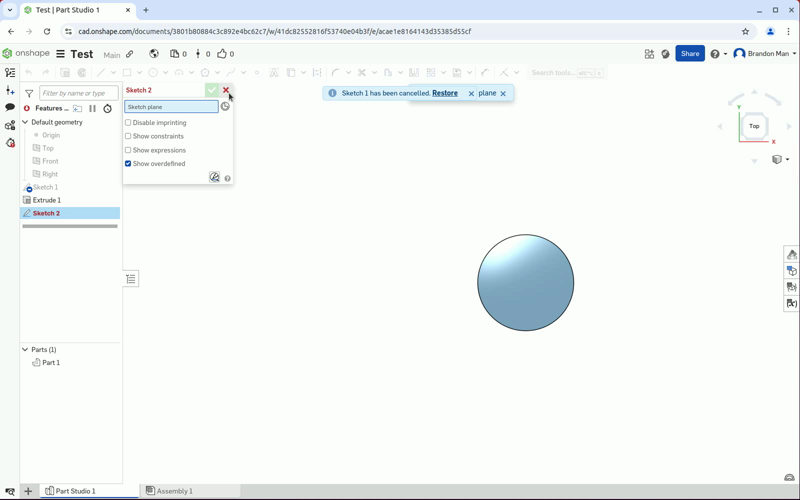
mouse_move(73, 150)
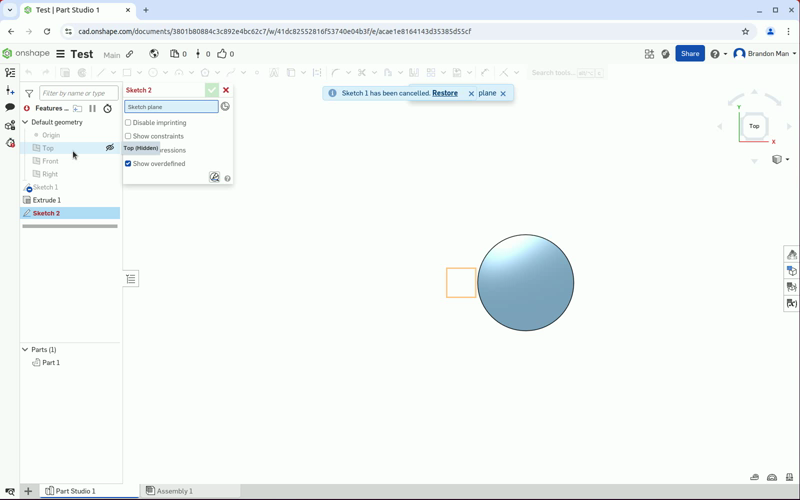
click(73, 150)
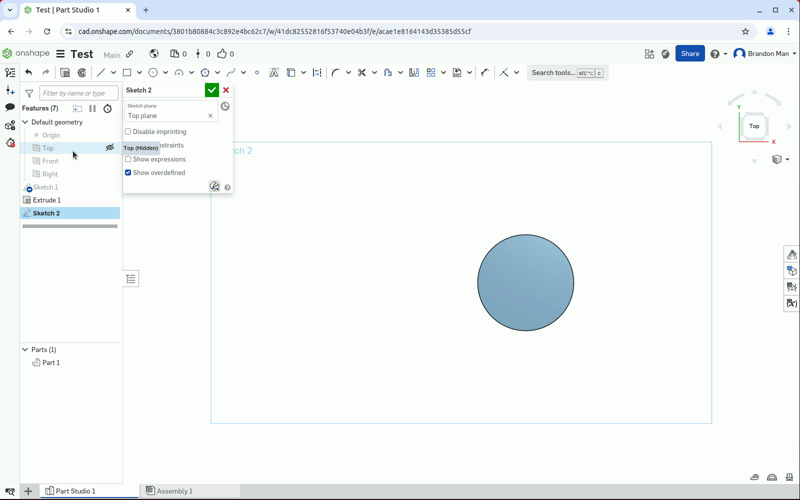
mouse_move(73, 352)
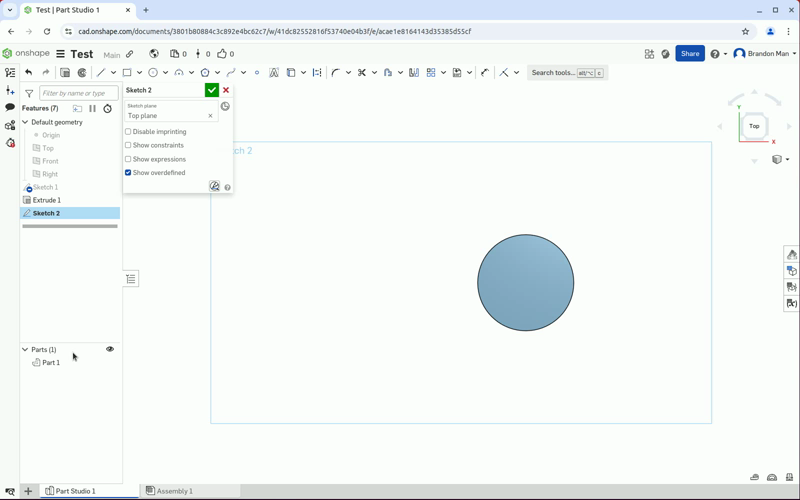
key(y)
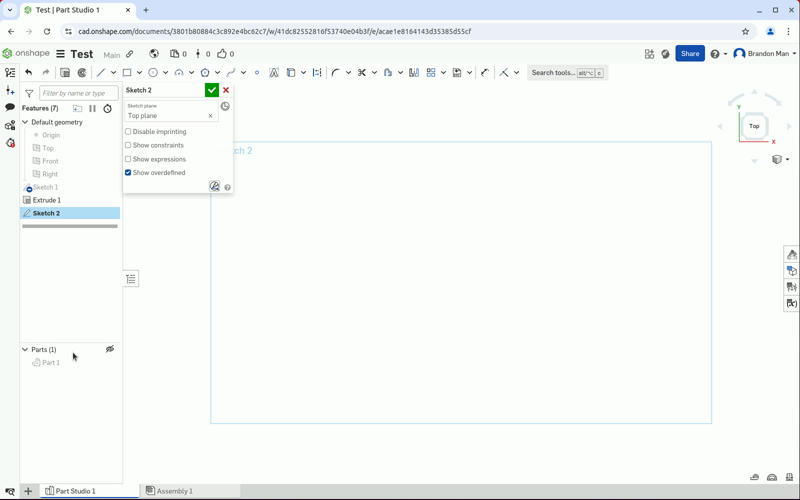
key(c)
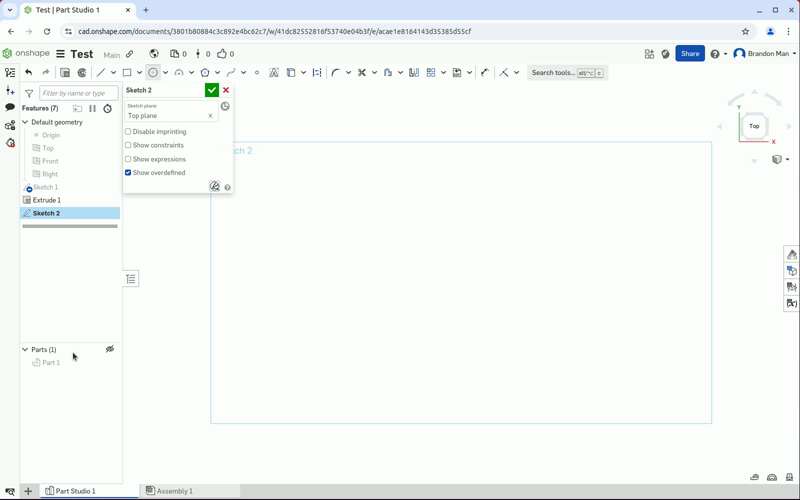
key_down(shift)
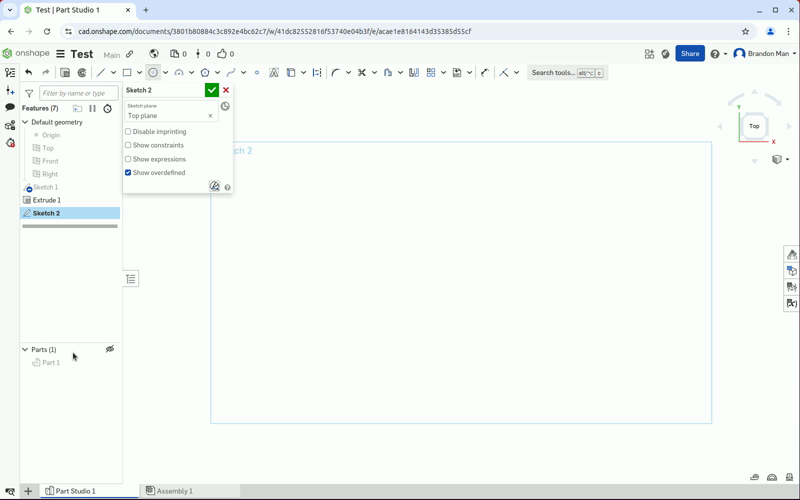
mouse_move(396, 282)
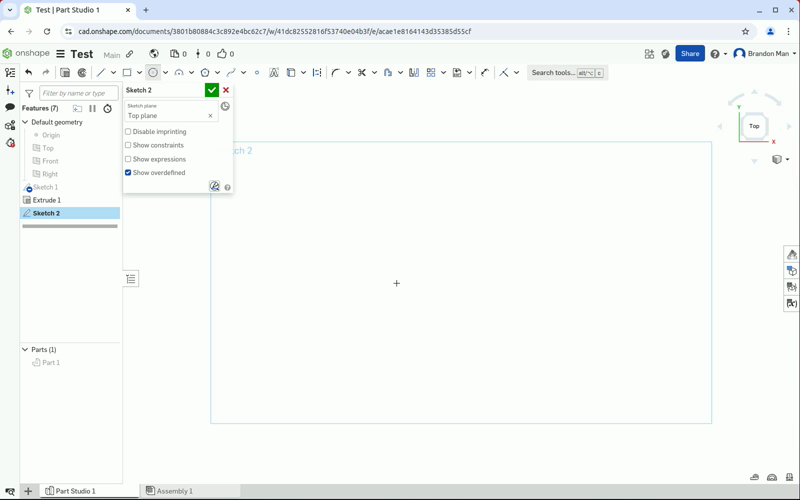
click(396, 282)
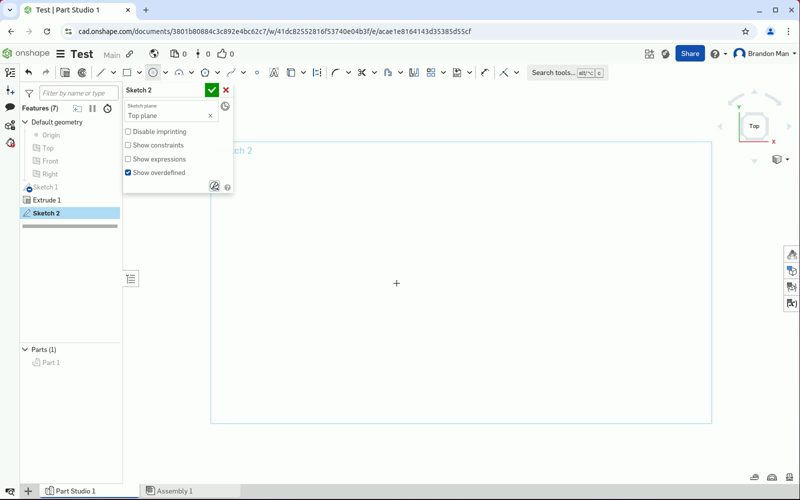
key_up(shift)
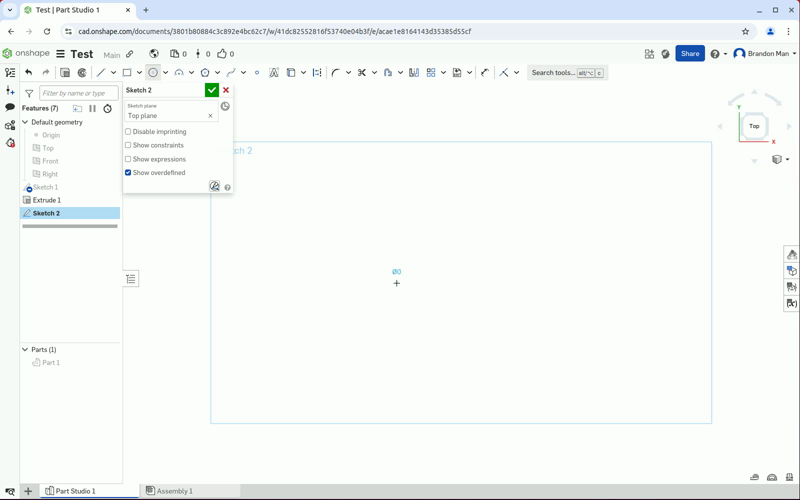
mouse_move(444, 282)
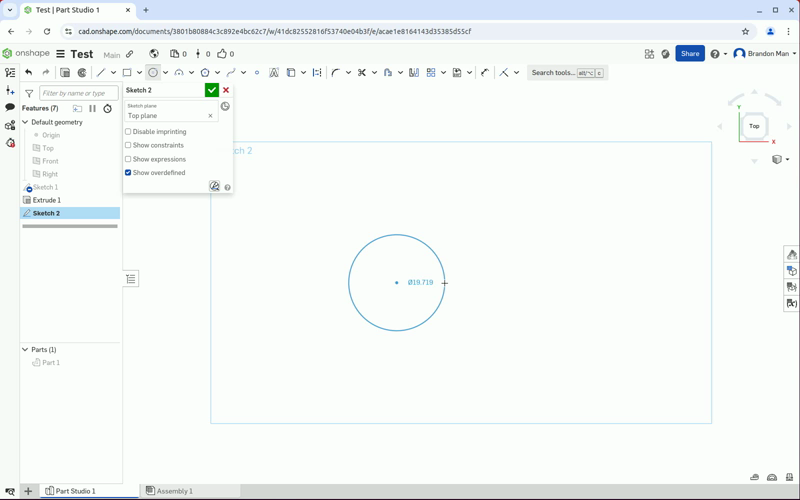
click(444, 282)
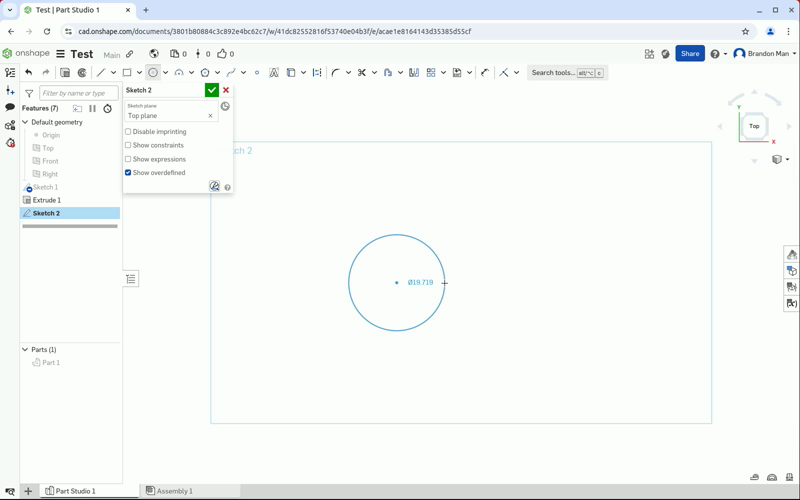
key(esc)
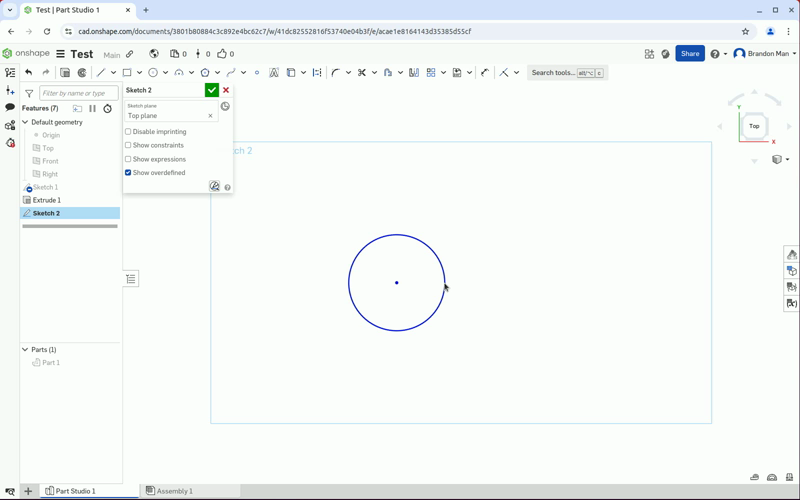
mouse_move(429, 291)
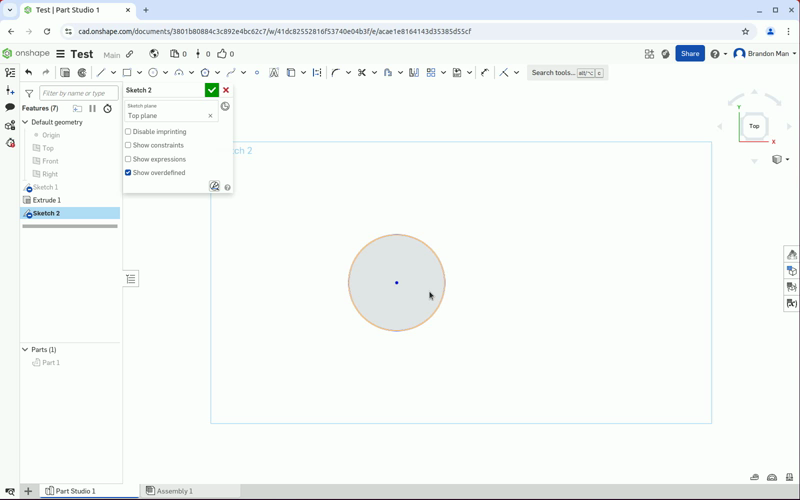
click(429, 291)
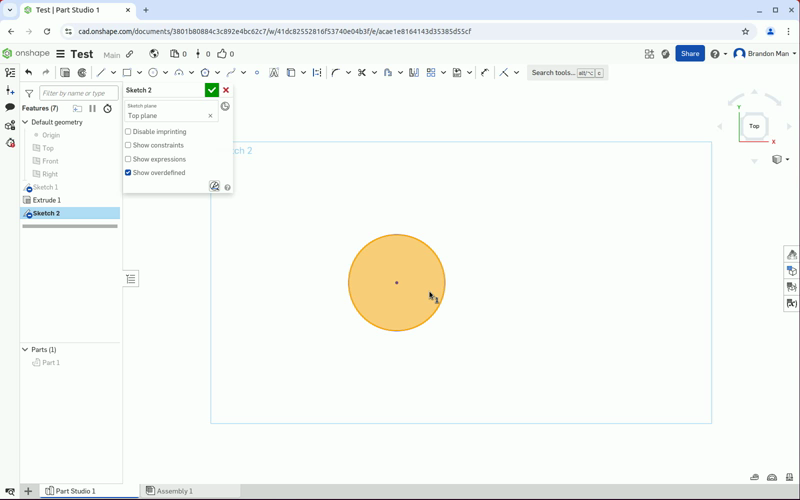
mouse_move(73, 352)
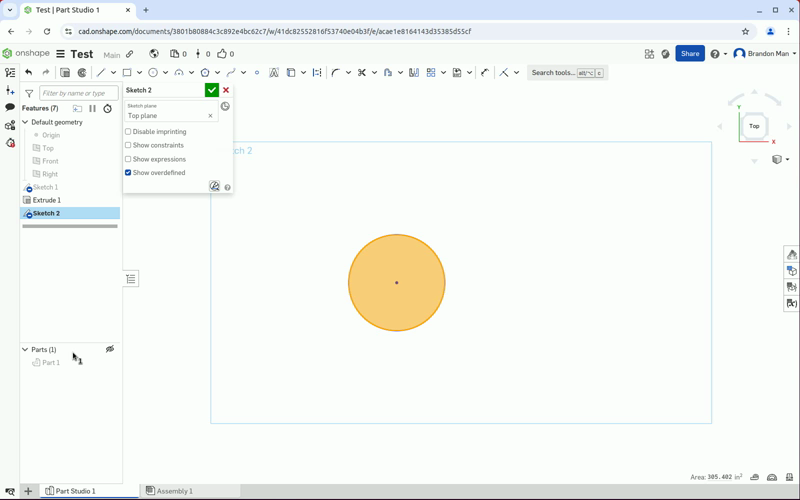
key(shift+y)
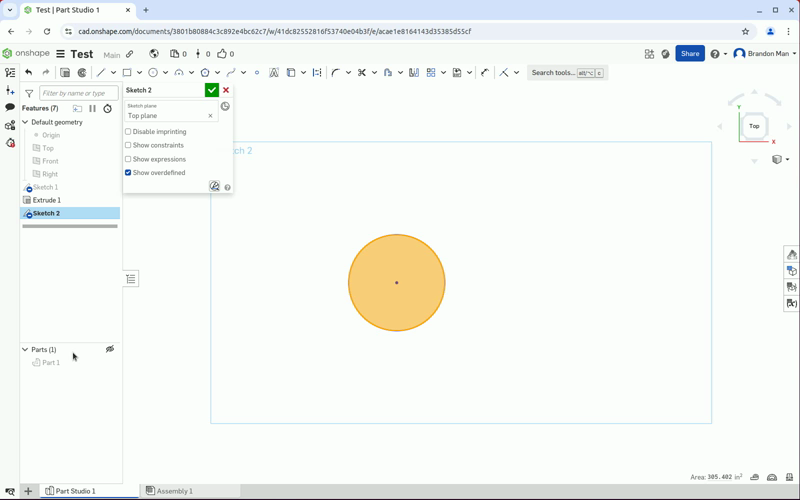
key(shift+e)
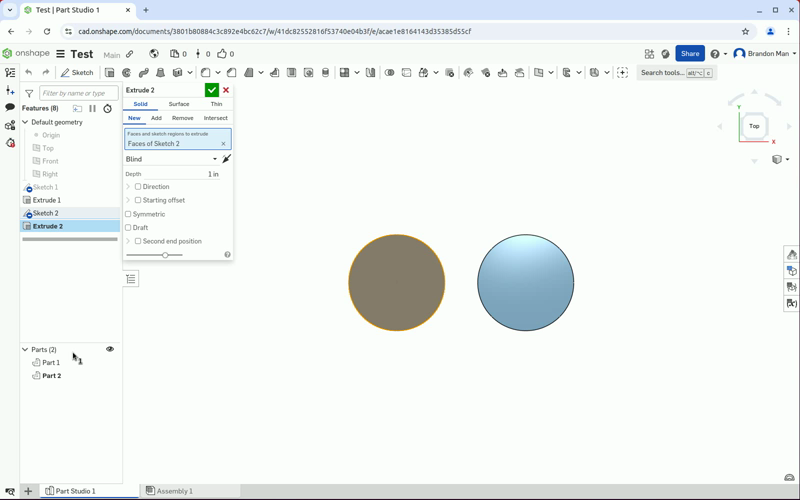
mouse_move(143, 106)
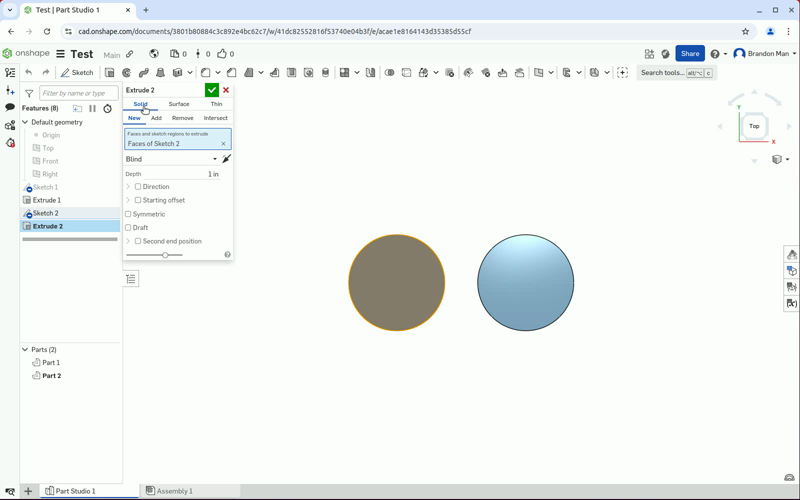
click(143, 106)
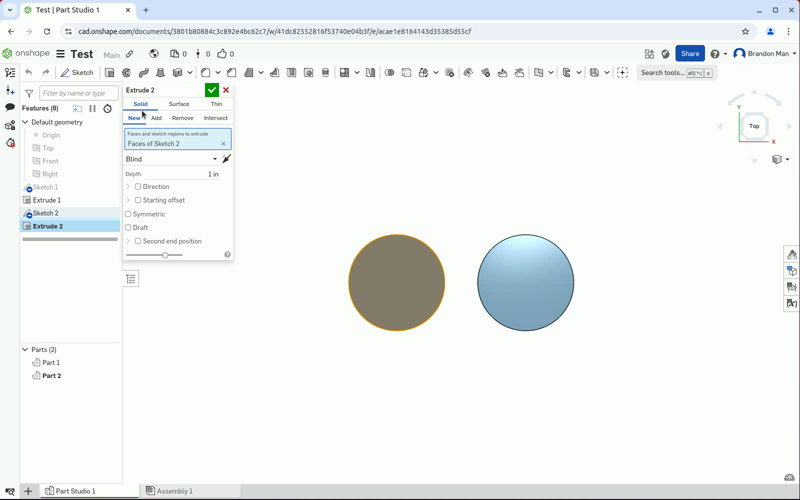
mouse_move(137, 120)
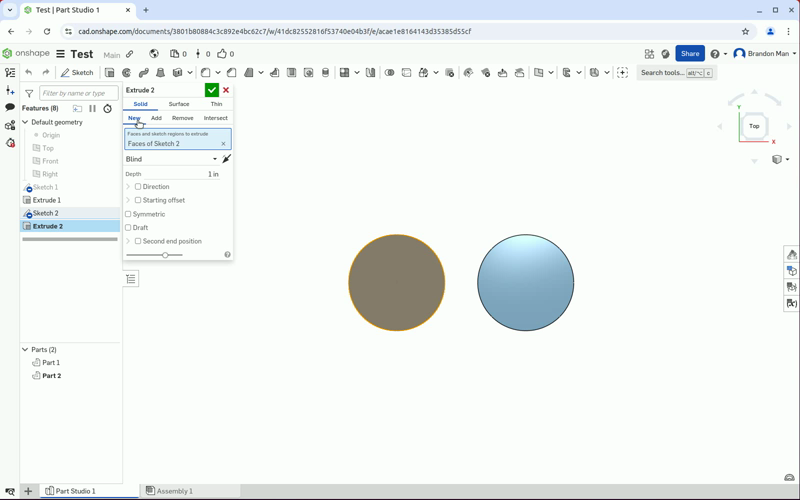
click(137, 120)
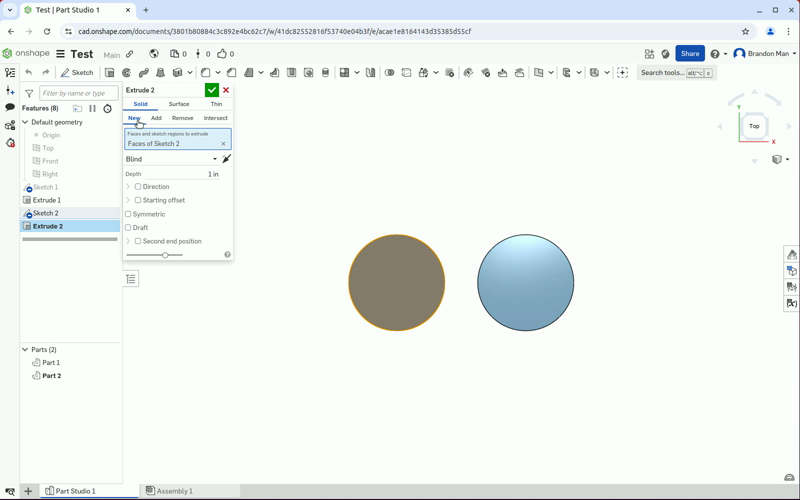
key(tab, 4)
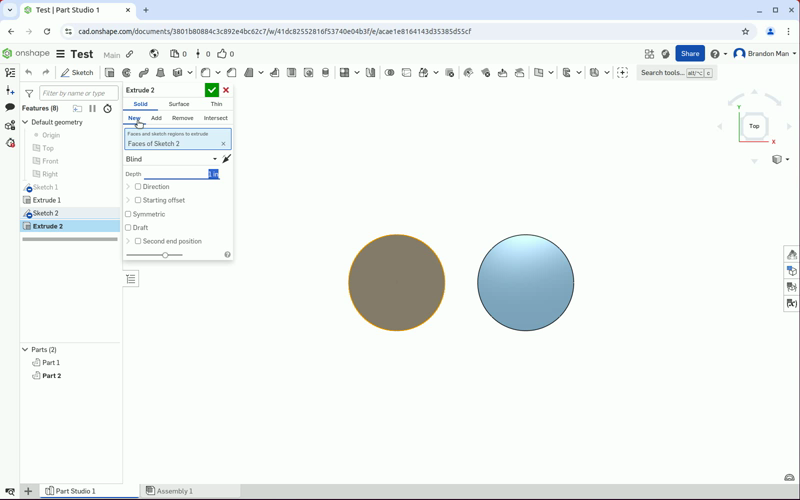
text(9.869)
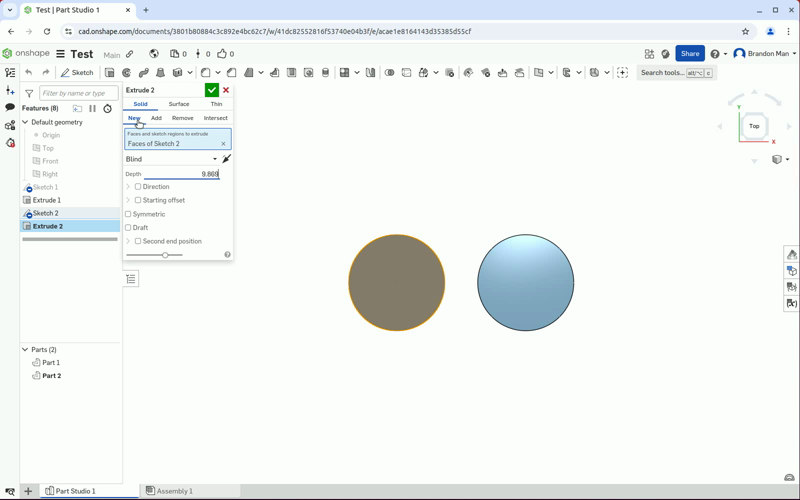
key(enter)
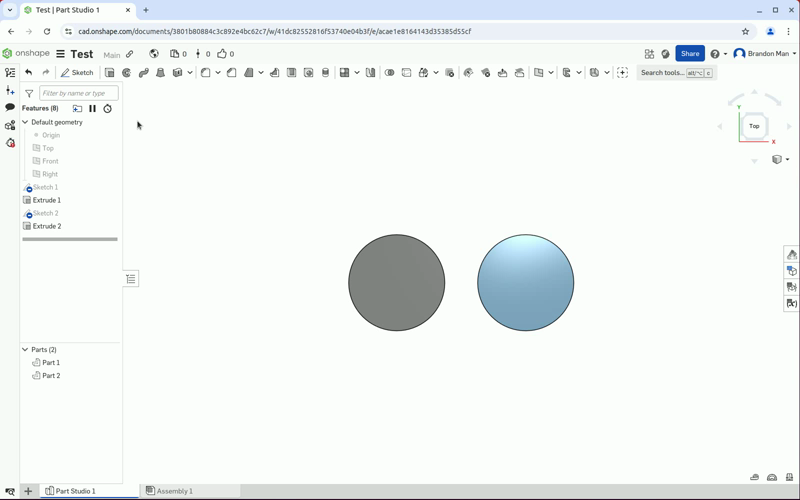
key(shift+h)
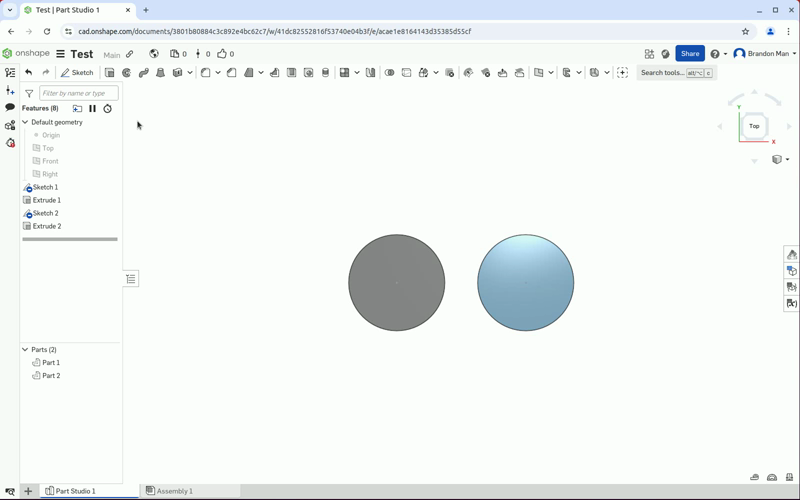
key(shift+h)
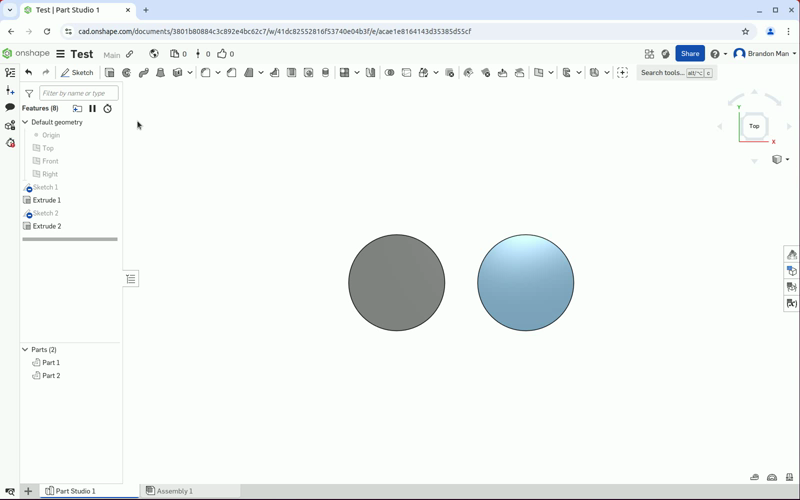
mouse_move(73, 189)
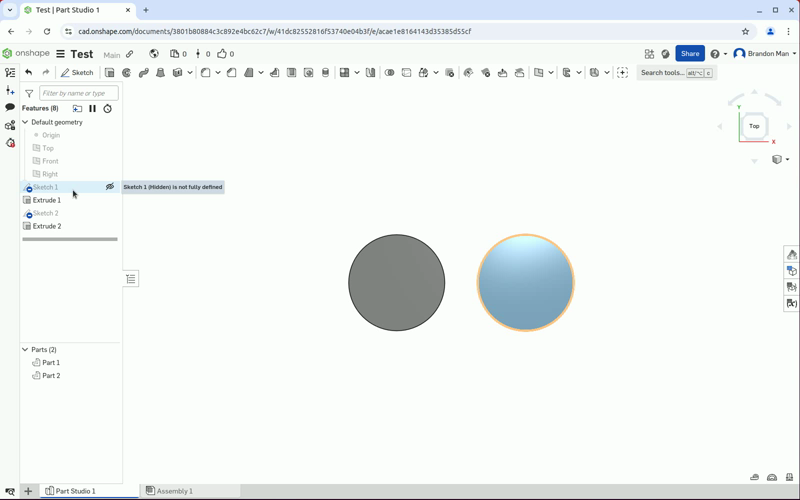
click(73, 189)
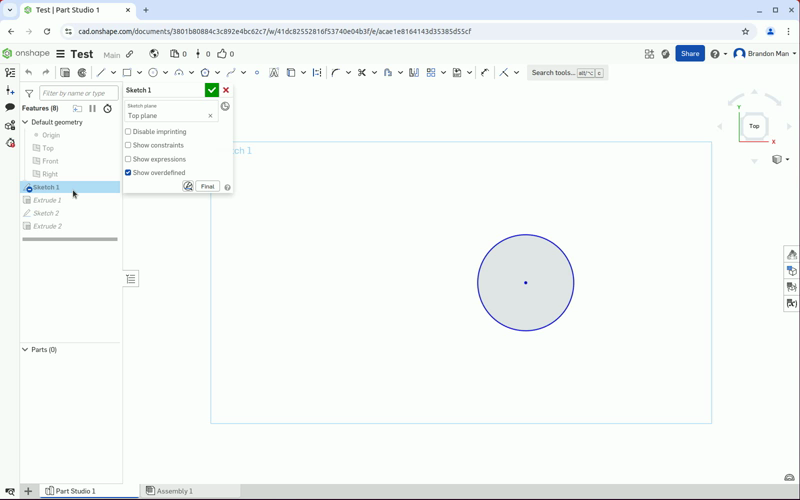
mouse_move(229, 92)
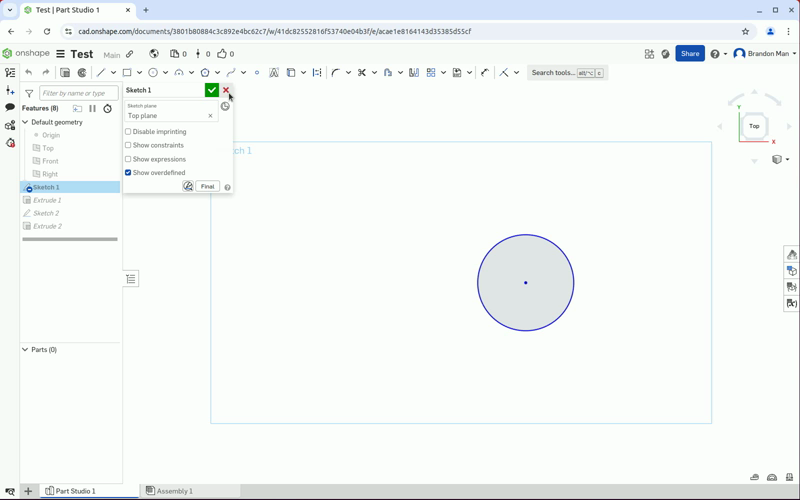
click(229, 92)
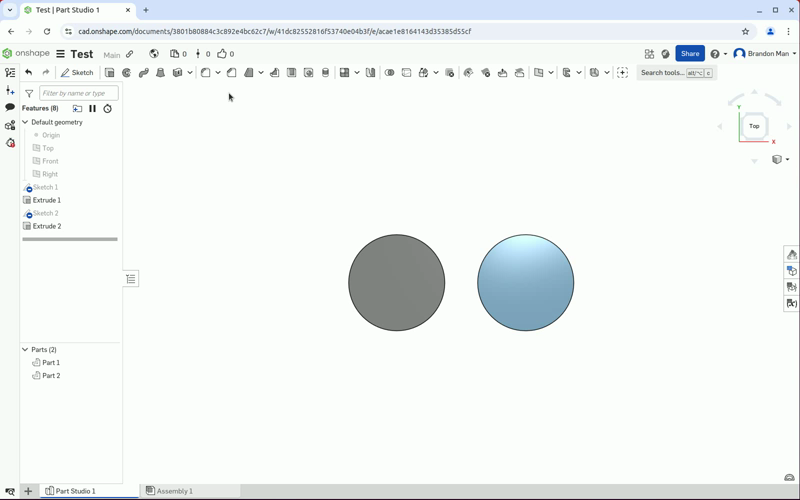
mouse_move(541, 75)
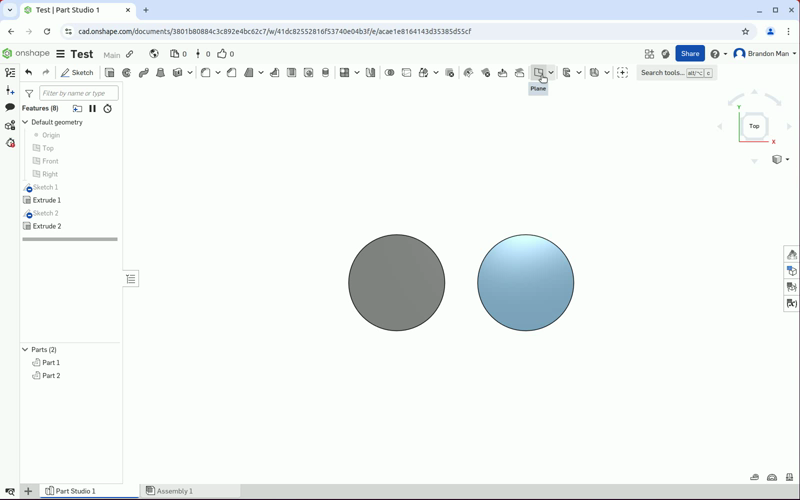
click(541, 75)
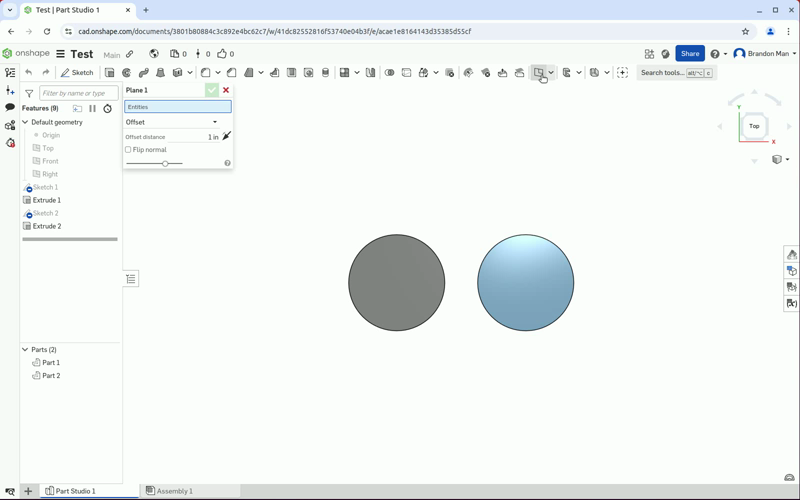
mouse_move(73, 150)
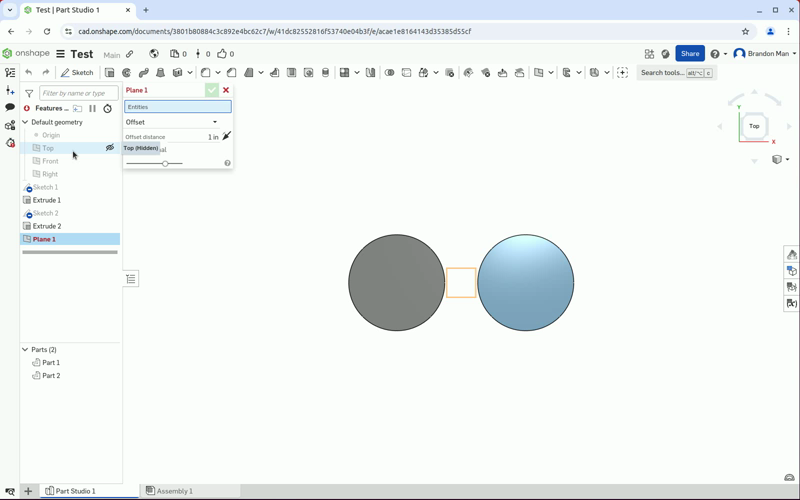
click(73, 150)
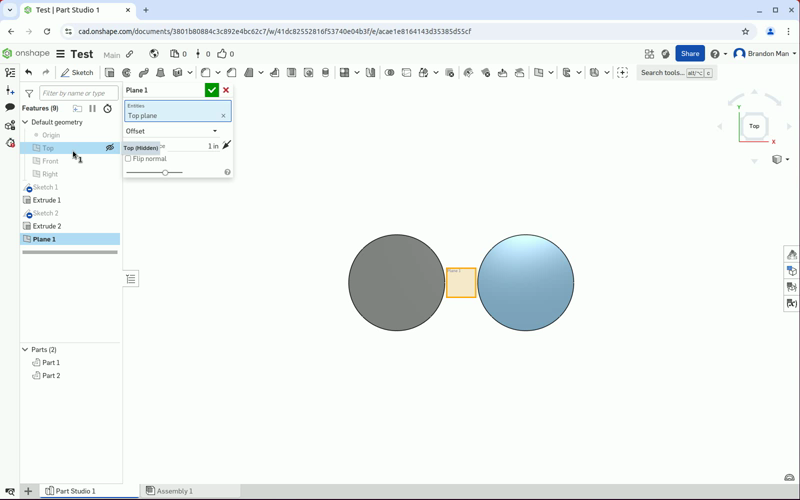
key(tab, 2)
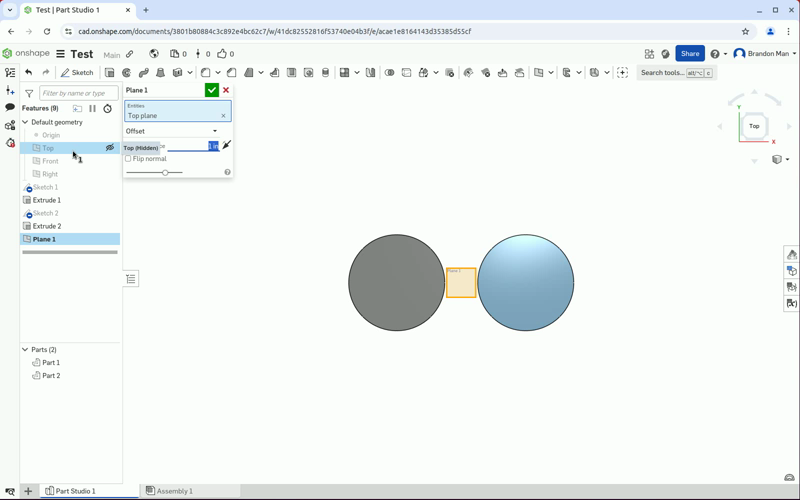
text(9.86)
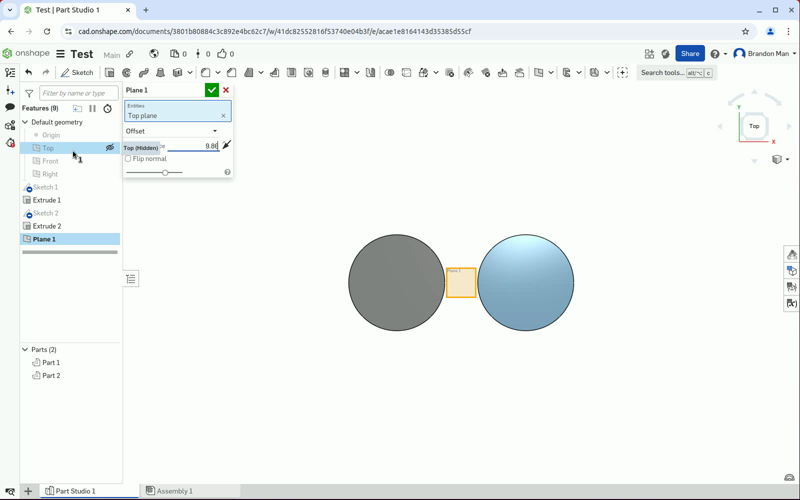
key(enter, 2)
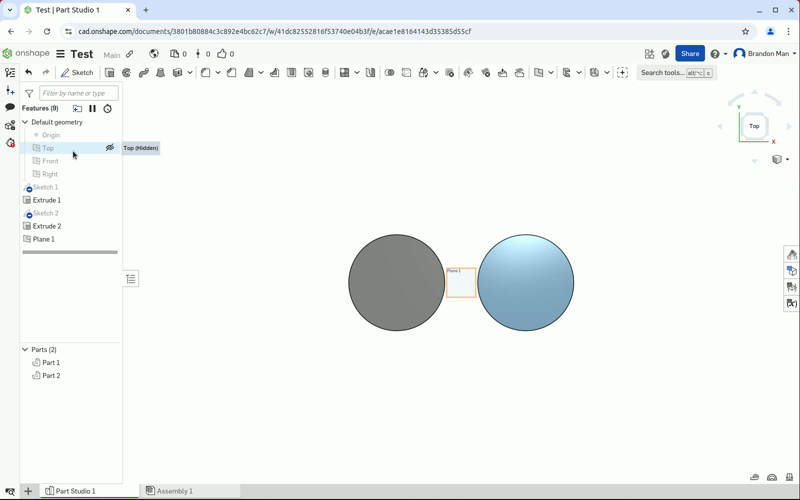
key(shift+s)
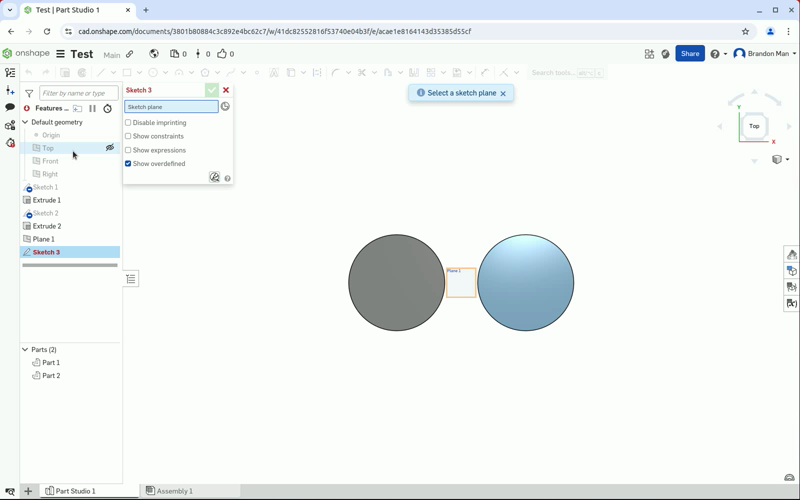
mouse_move(73, 241)
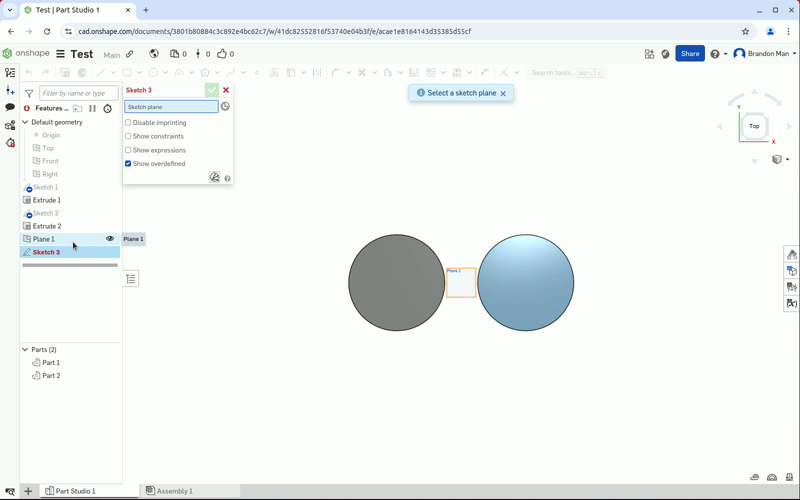
click(73, 241)
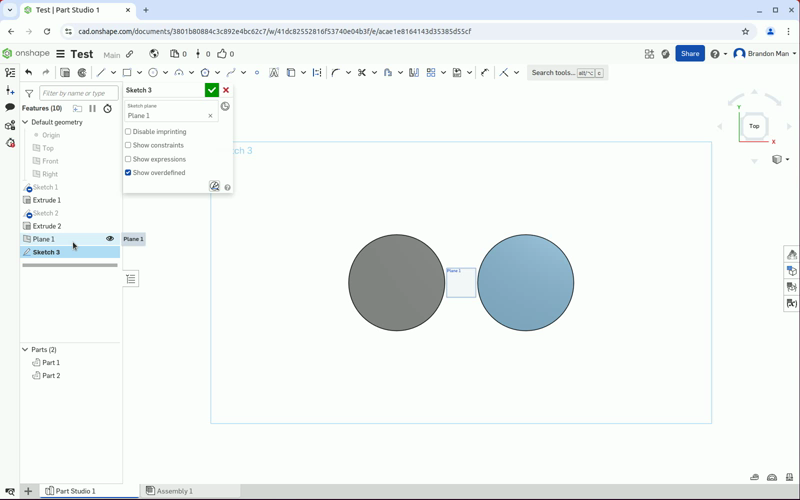
mouse_move(73, 352)
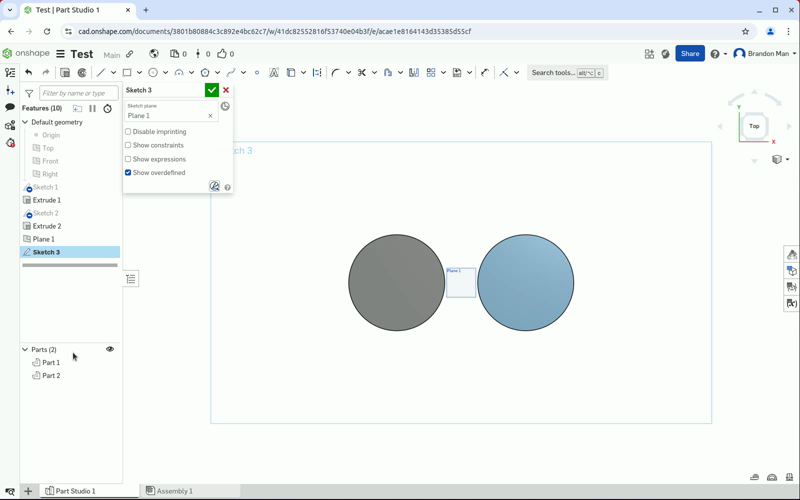
key(y)
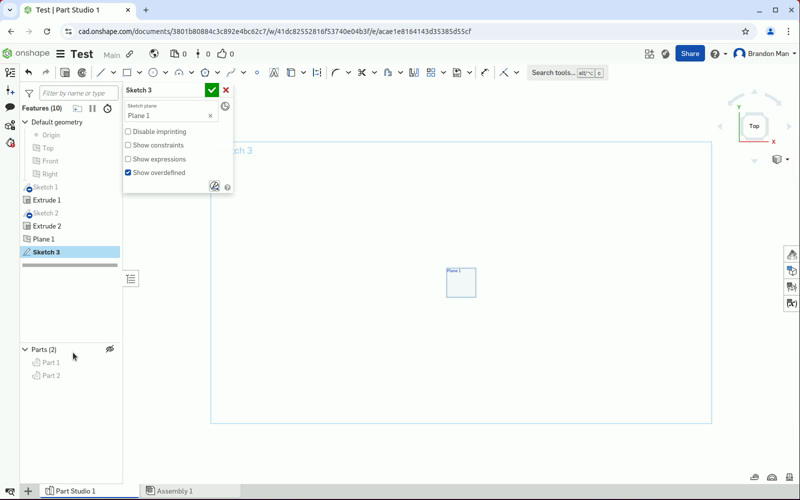
key(c)
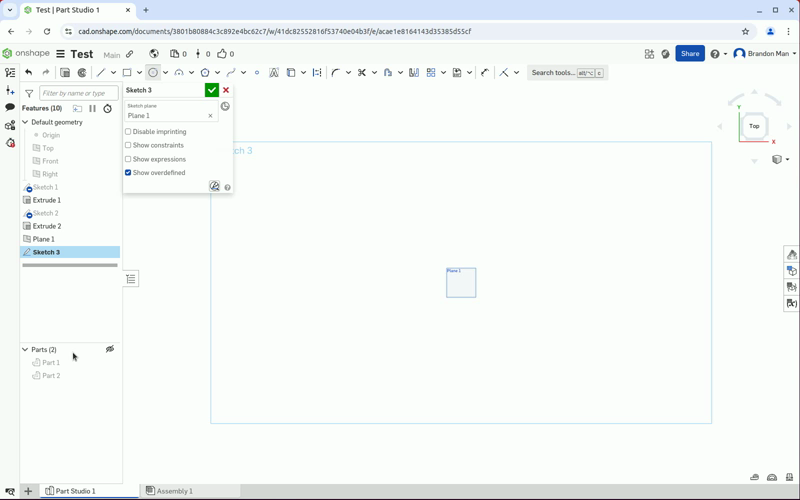
key_down(shift)
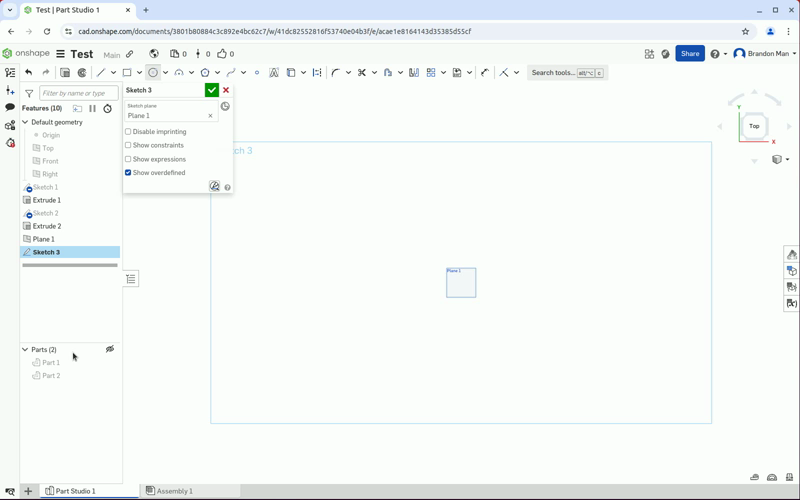
mouse_move(396, 282)
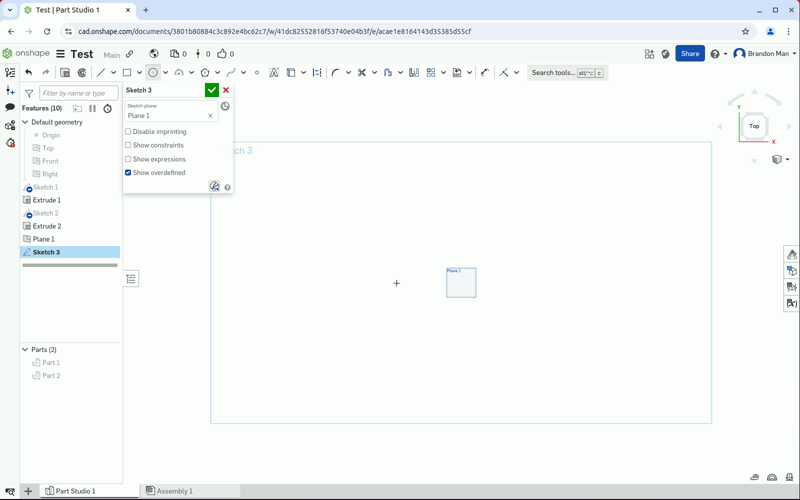
click(396, 282)
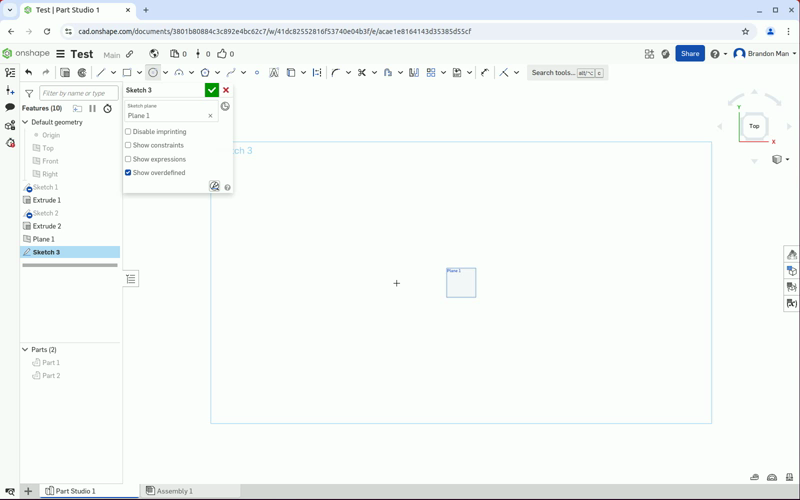
key_up(shift)
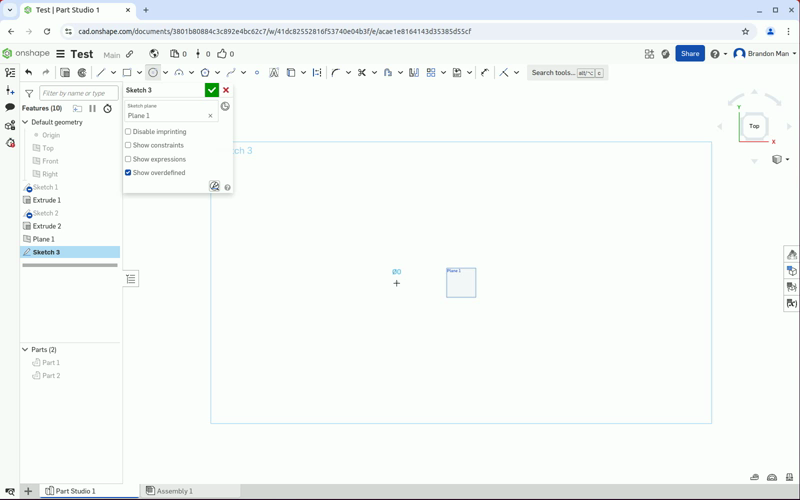
mouse_move(405, 282)
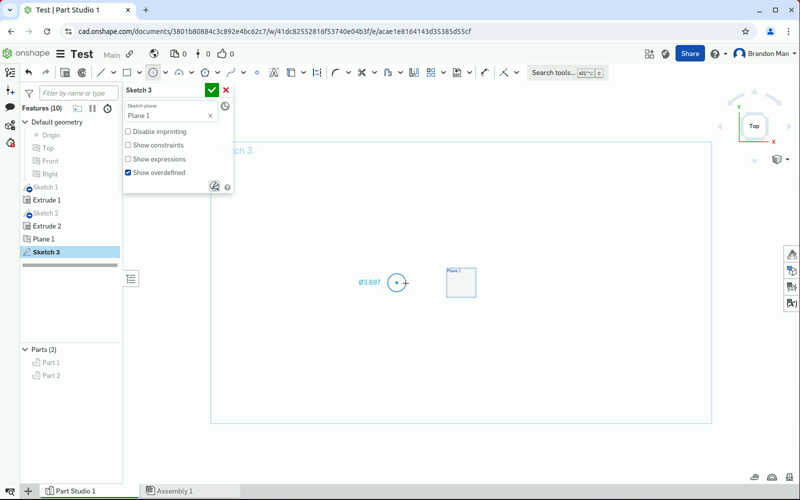
click(405, 282)
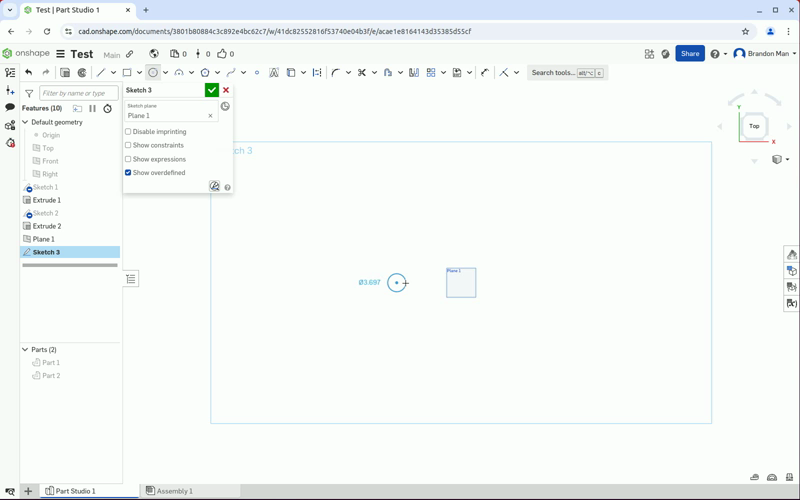
key(esc)
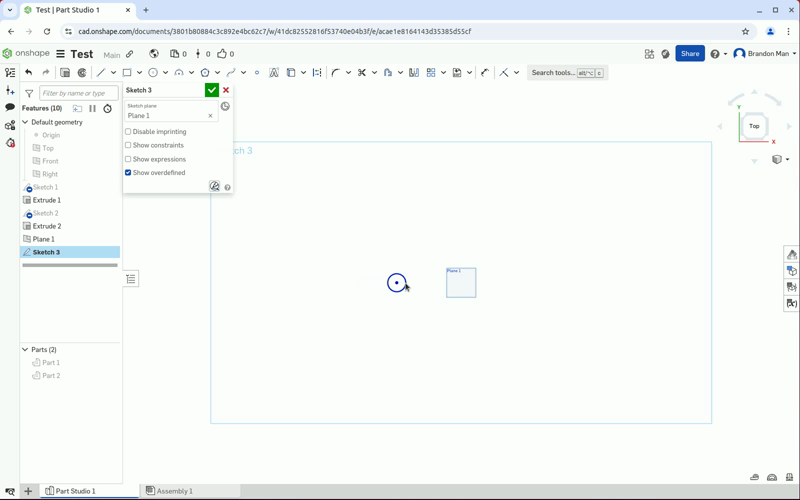
mouse_move(396, 276)
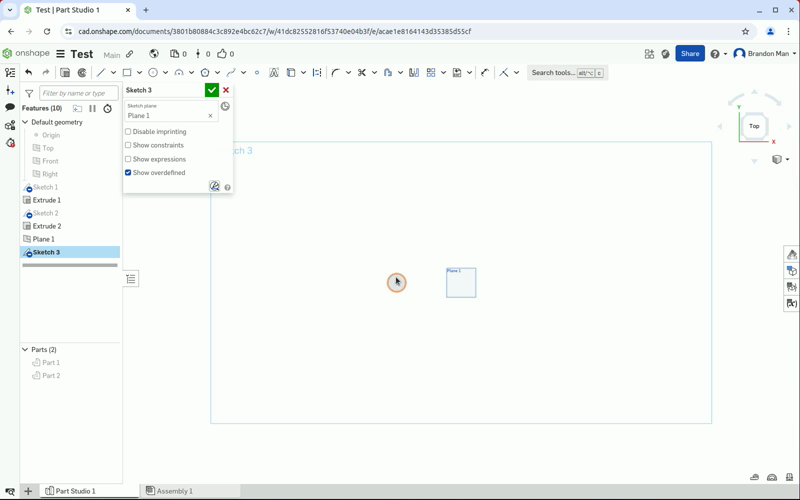
scroll(6)
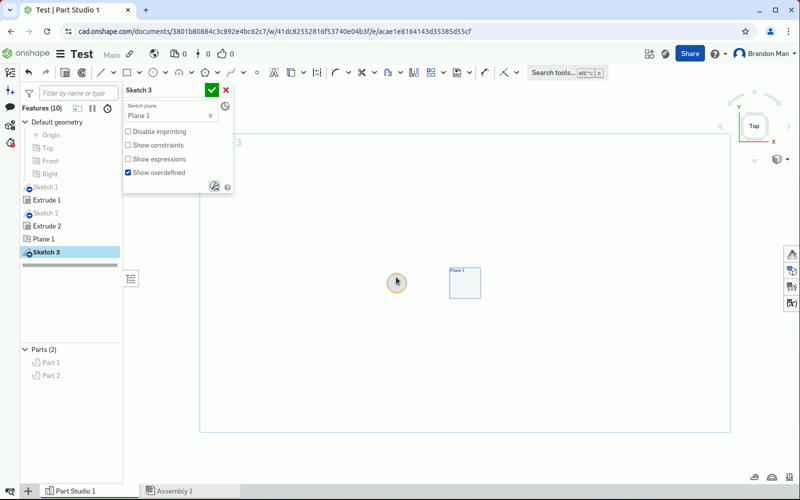
scroll(6)
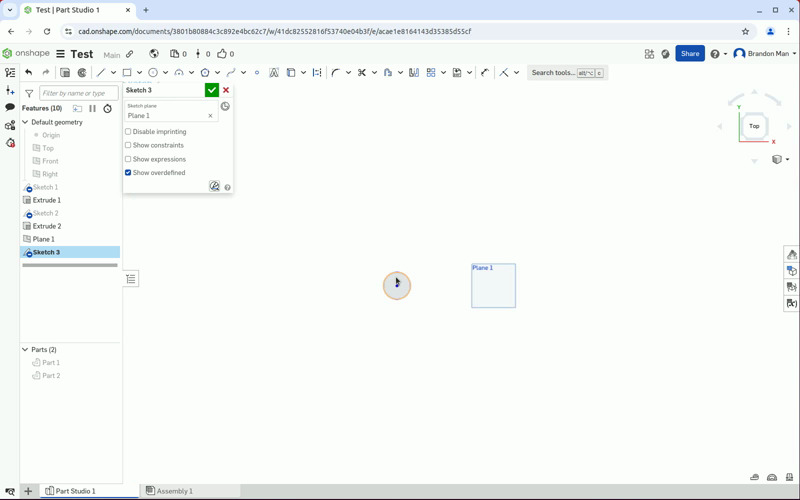
scroll(6)
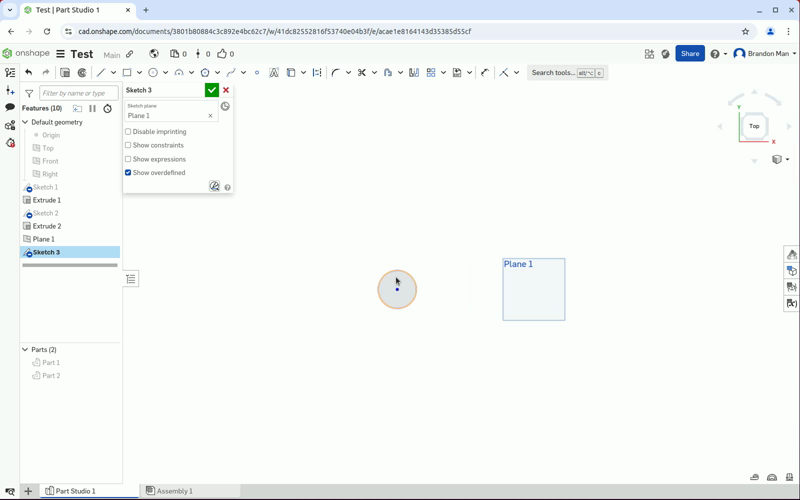
scroll(6)
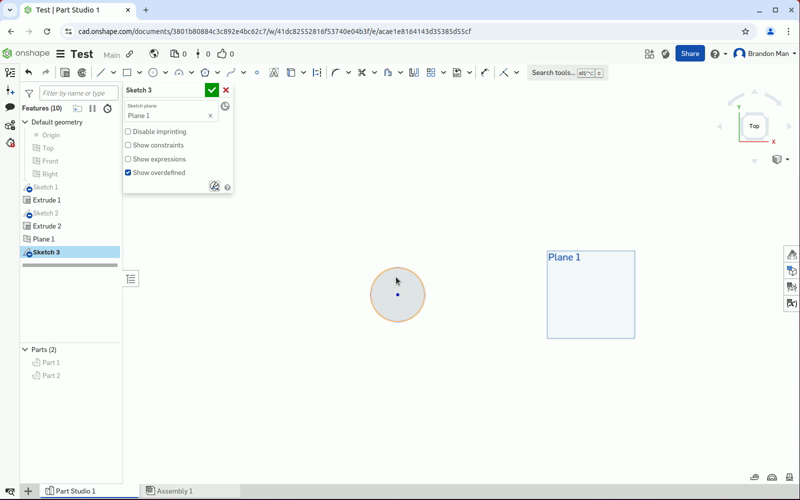
scroll(6)
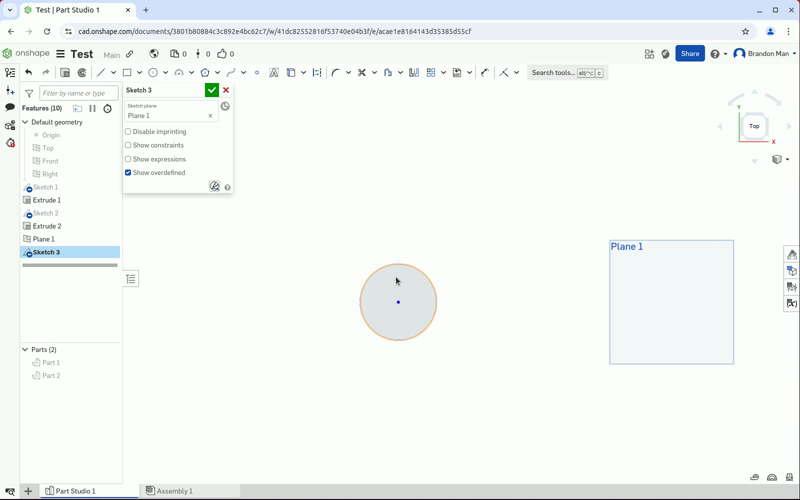
scroll(6)
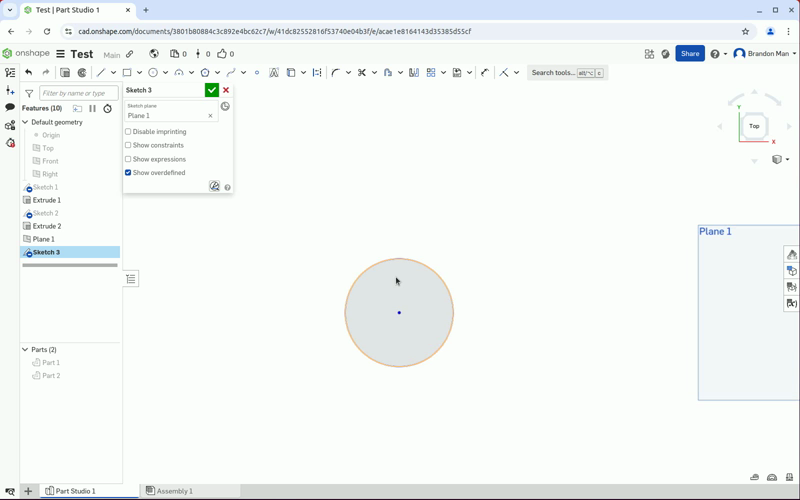
scroll(6)
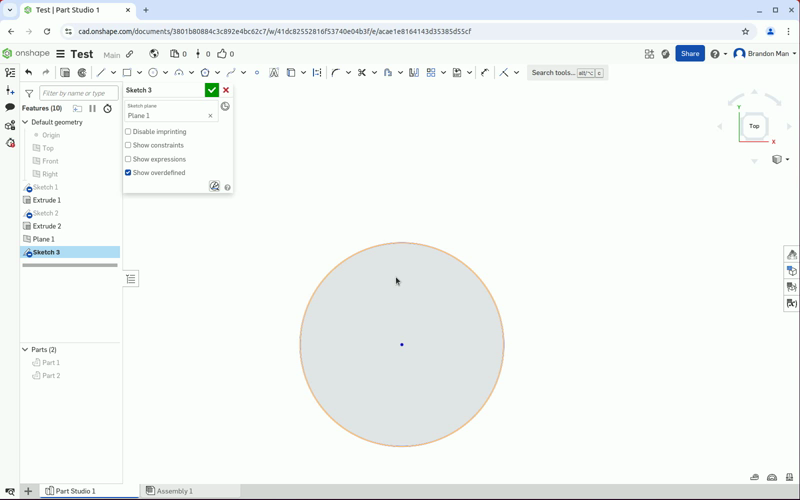
click(396, 276)
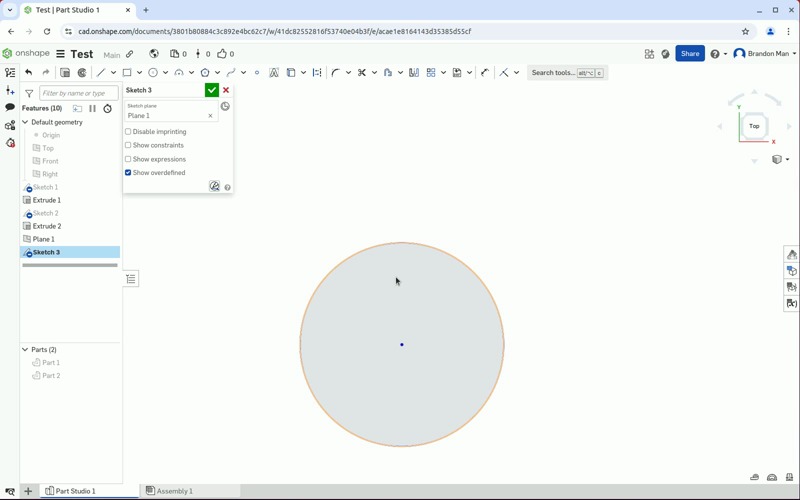
scroll(-6)
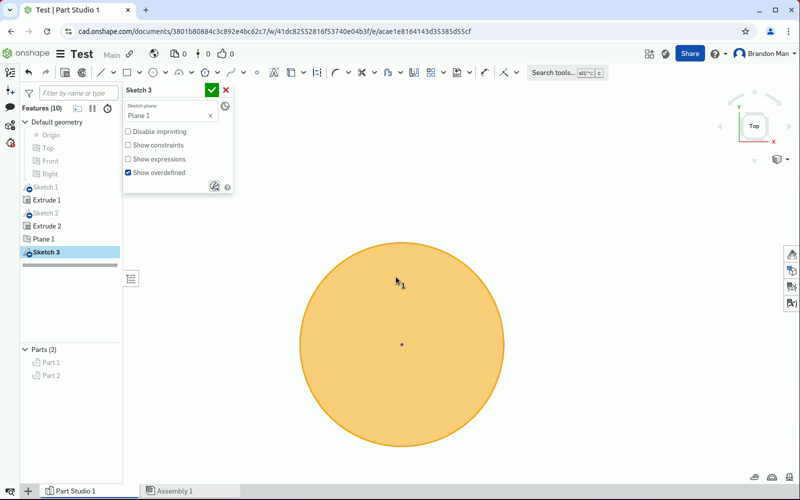
scroll(-6)
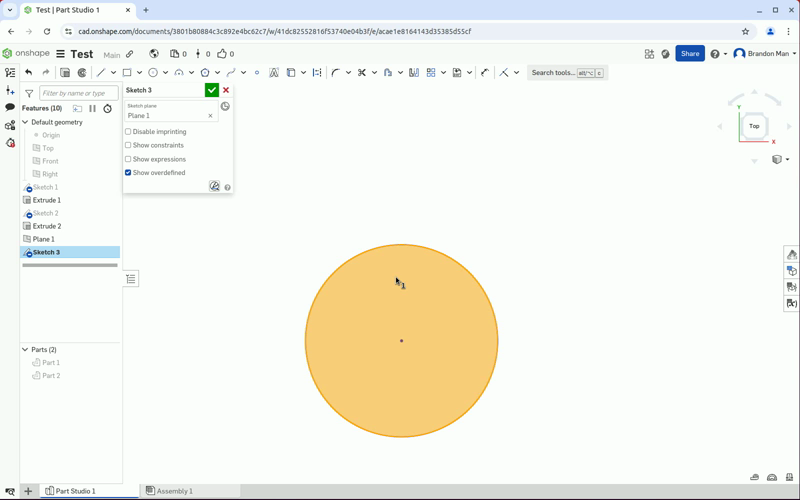
scroll(-6)
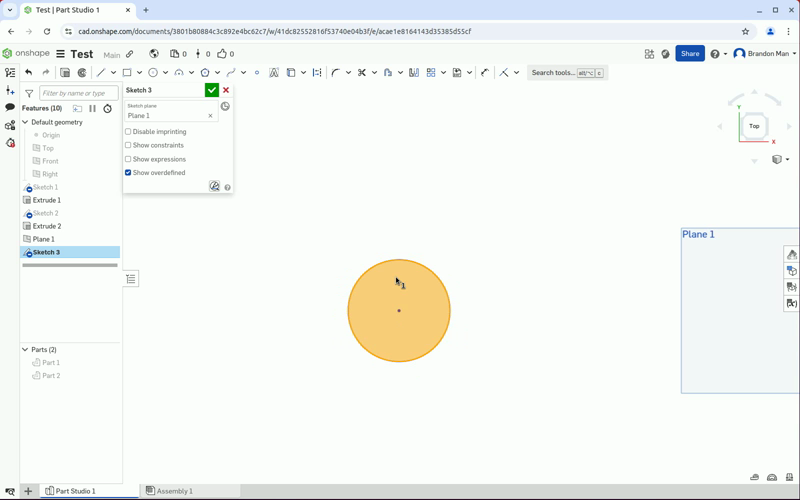
scroll(-6)
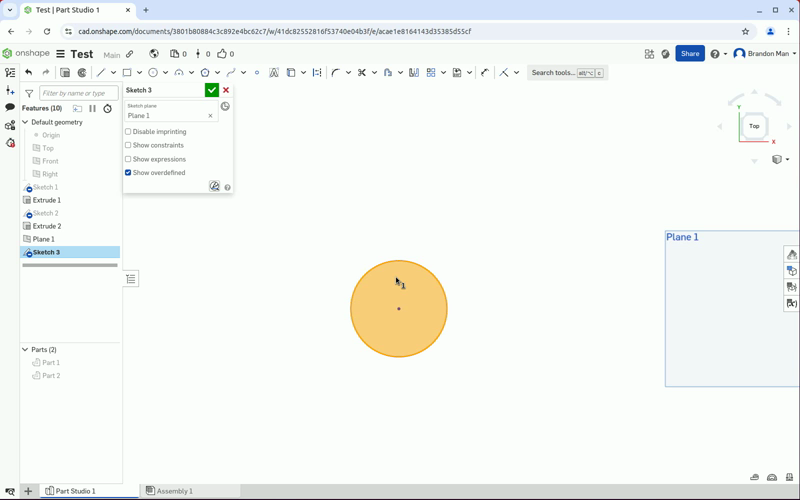
scroll(-6)
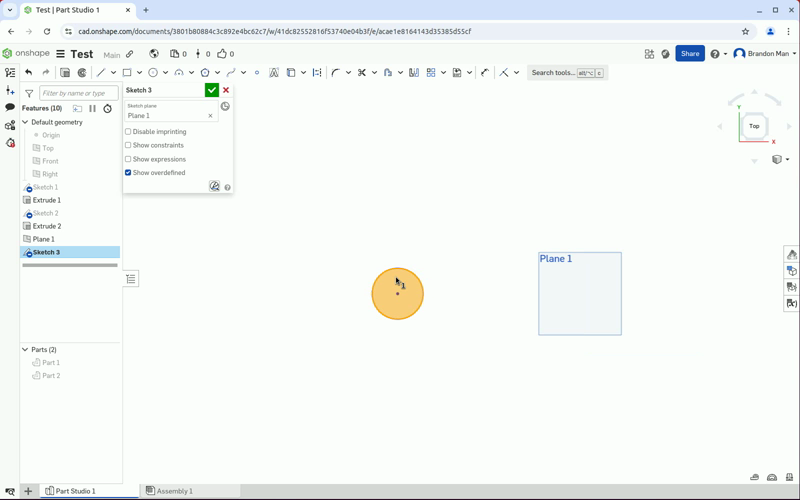
scroll(-6)
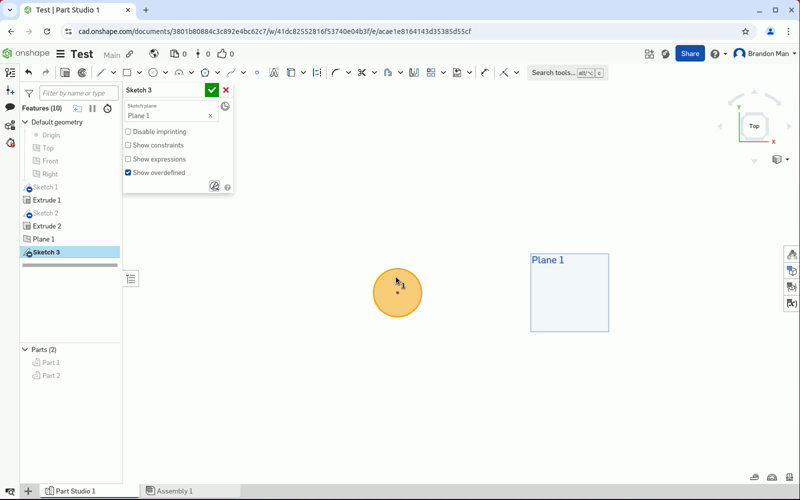
scroll(-6)
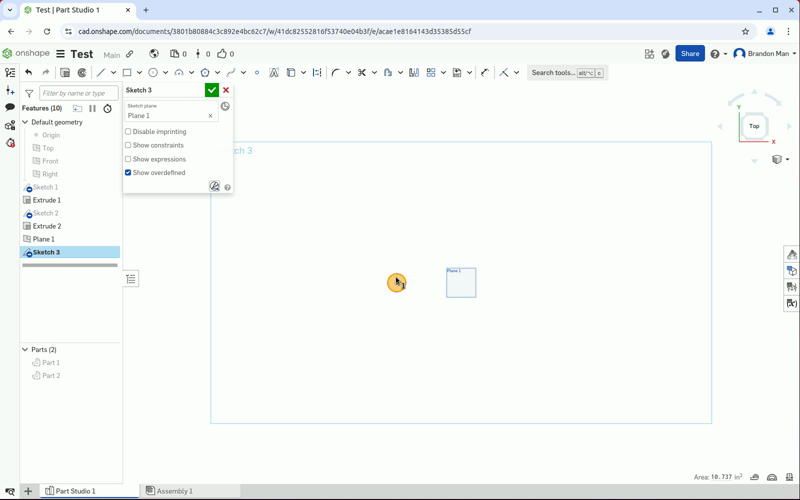
mouse_move(73, 352)
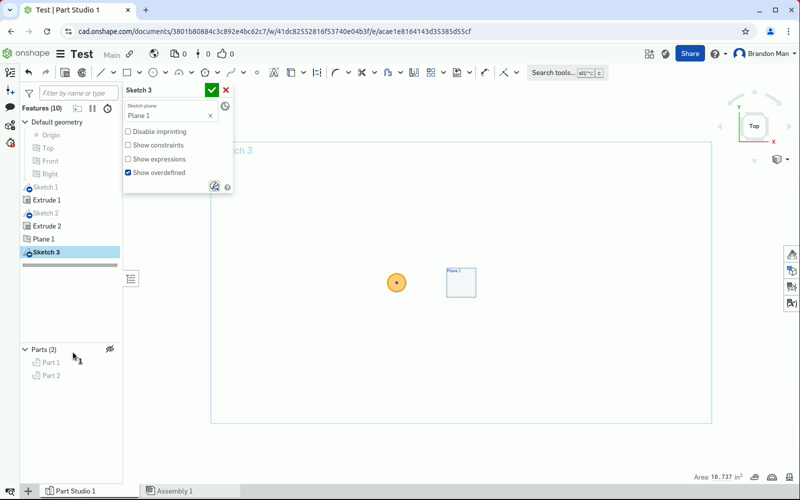
key(shift+y)
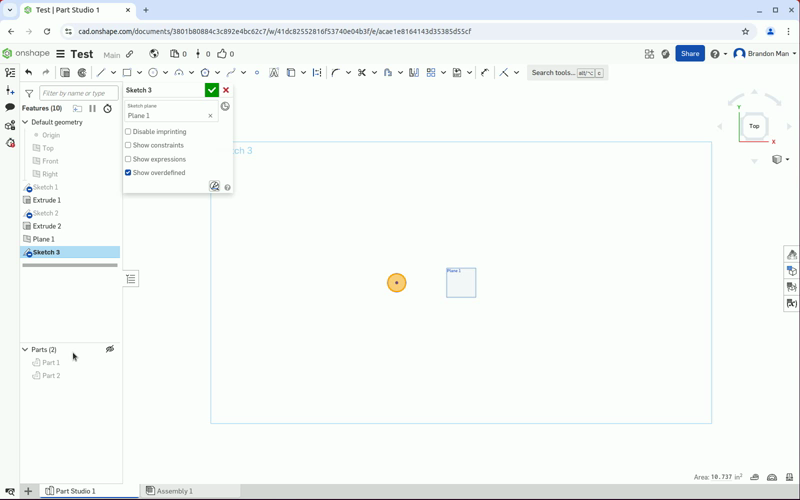
key(shift+e)
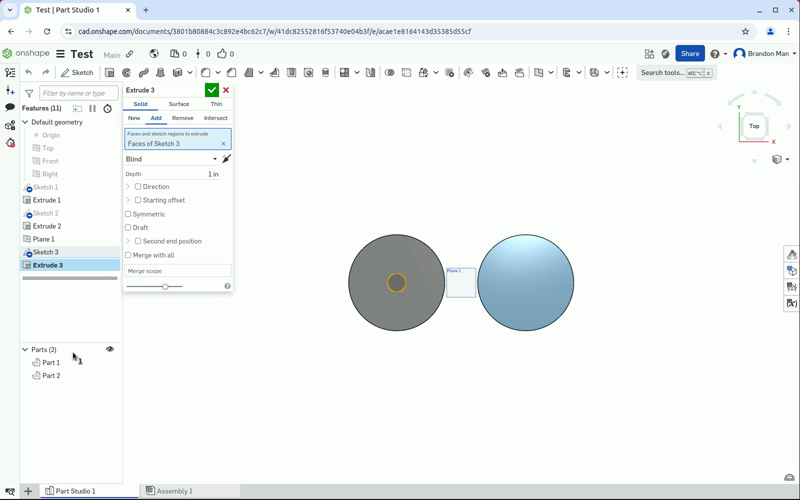
mouse_move(143, 106)
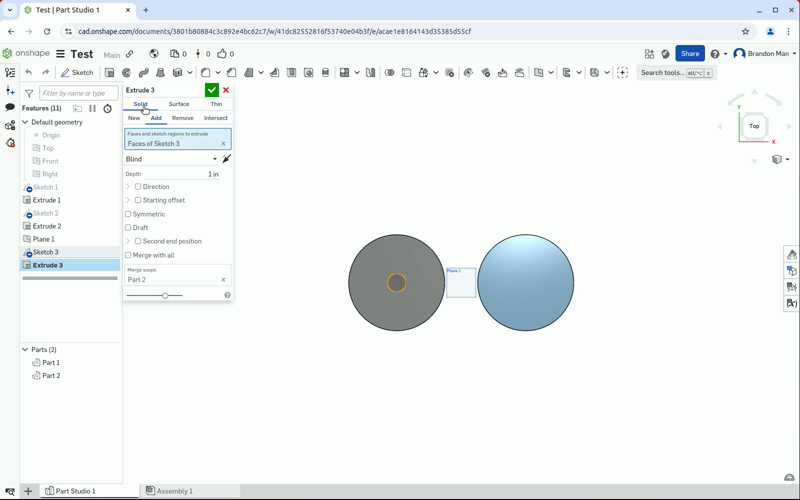
click(143, 106)
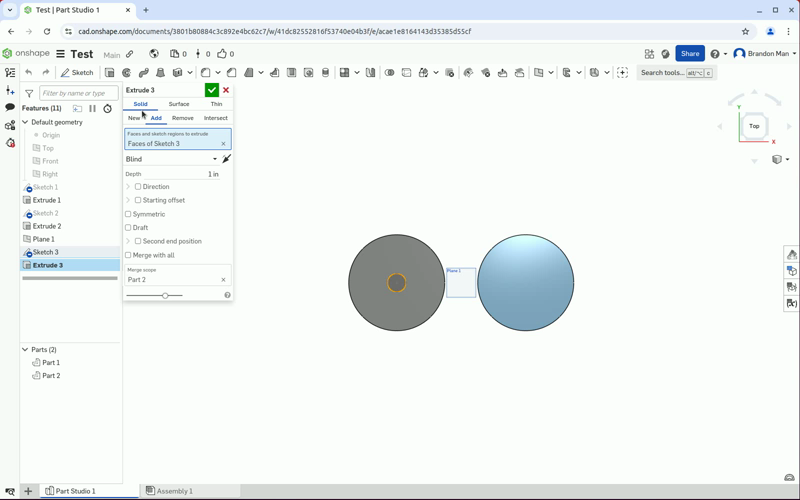
mouse_move(137, 120)
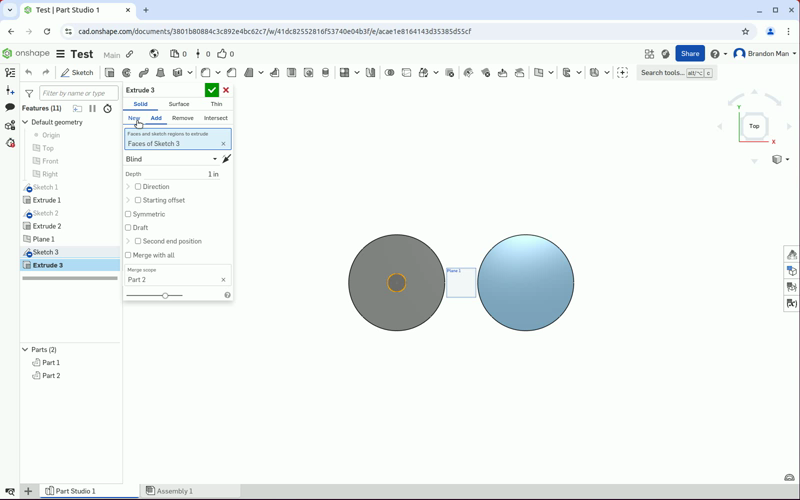
click(137, 120)
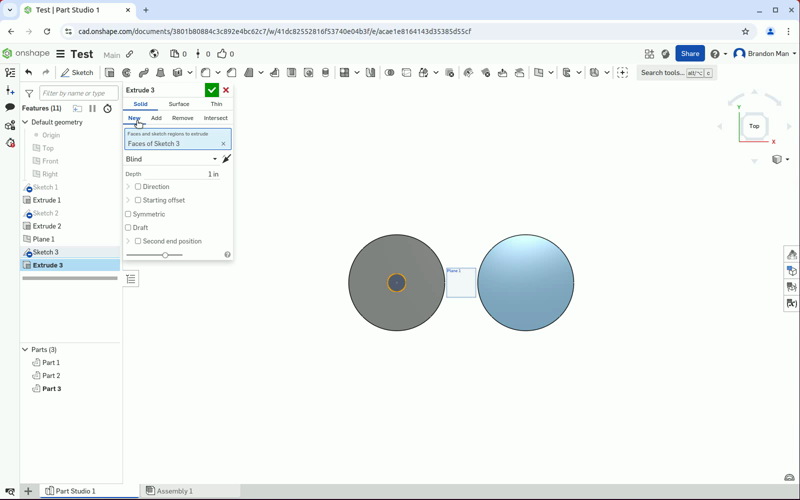
key(tab, 4)
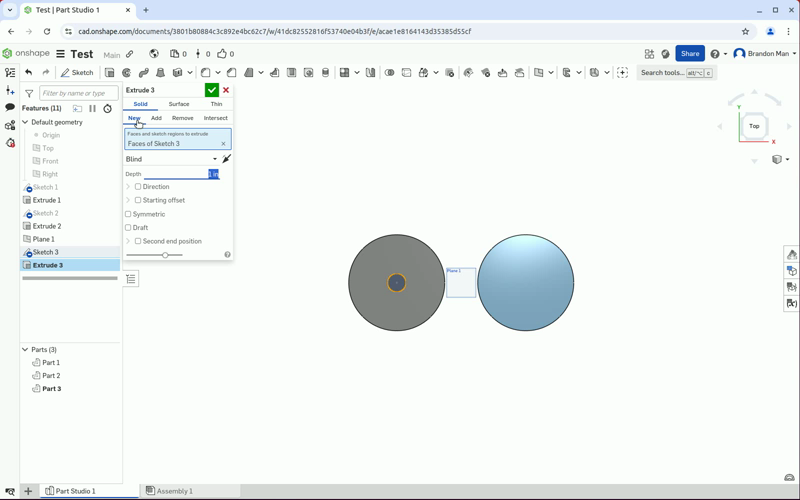
text(13.239)
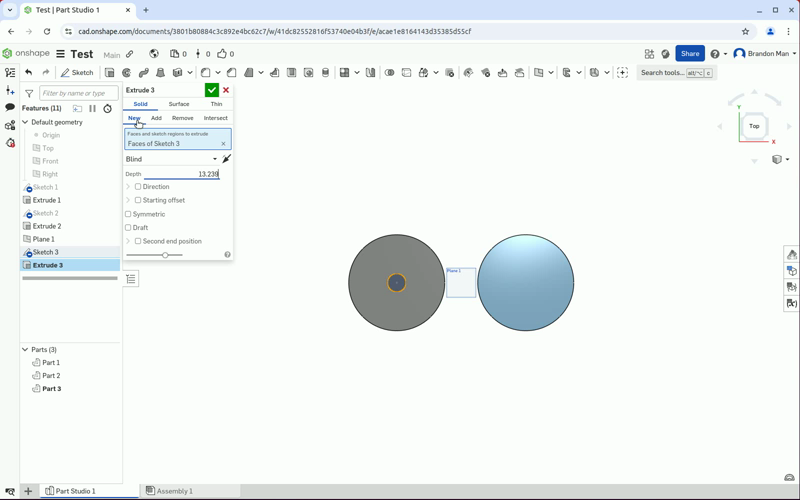
key(enter)
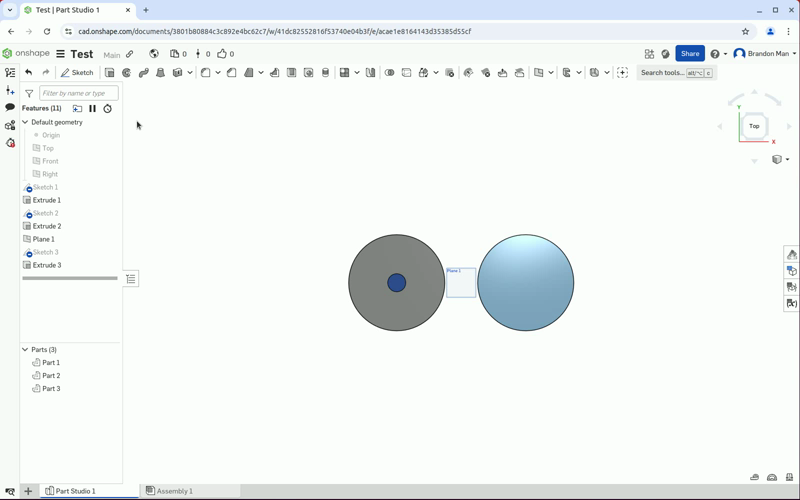
key(shift+h)
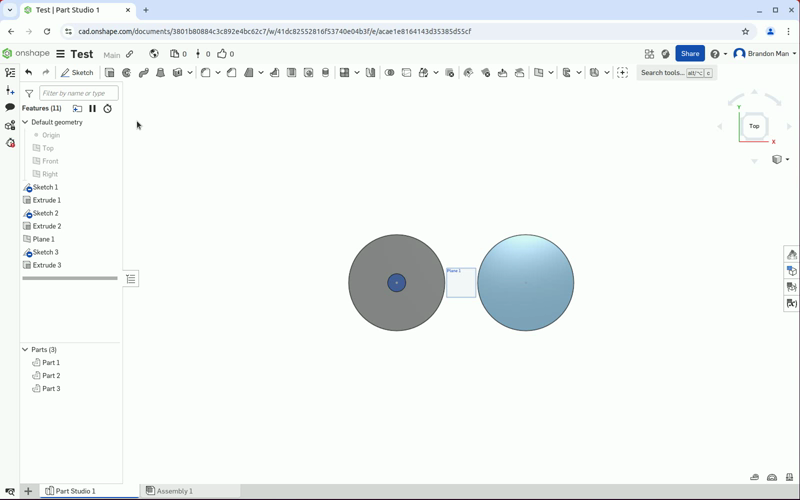
key(shift+h)
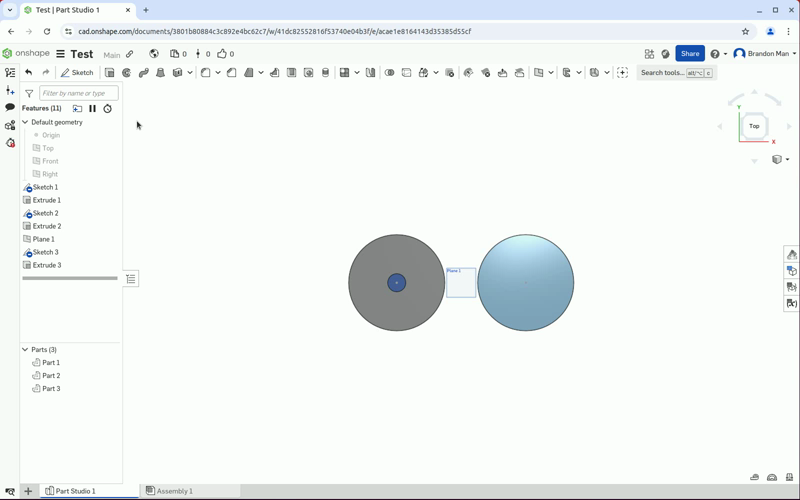
key(shift+7)
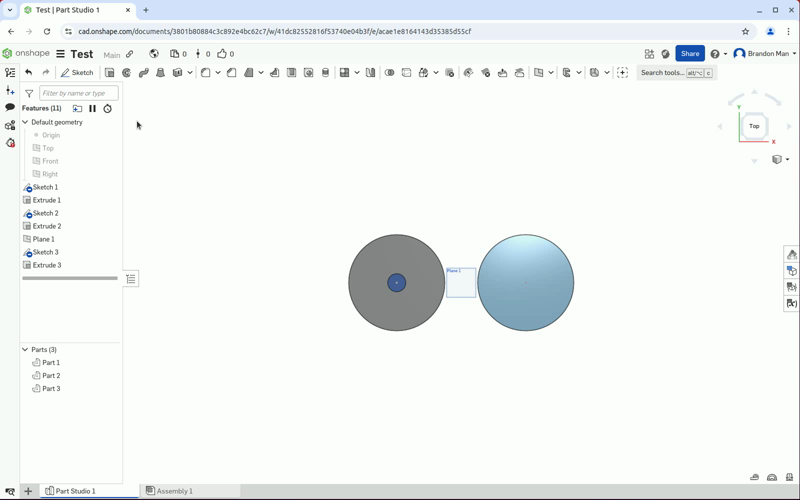
key(up, 3)
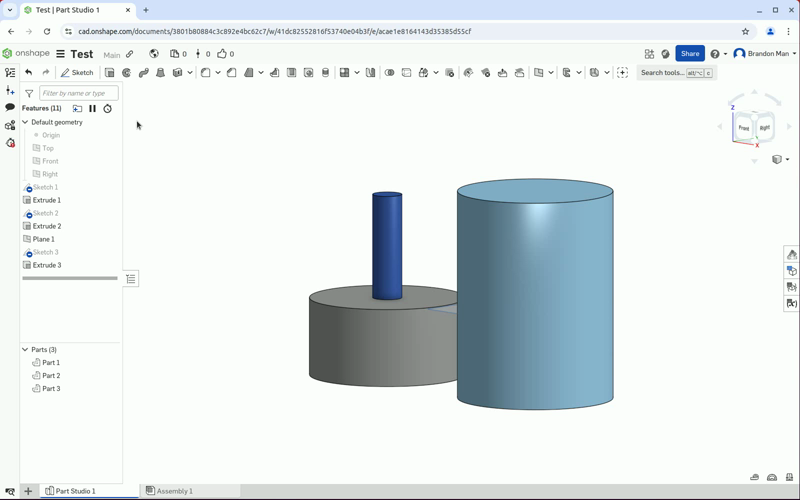
key(left, 3)
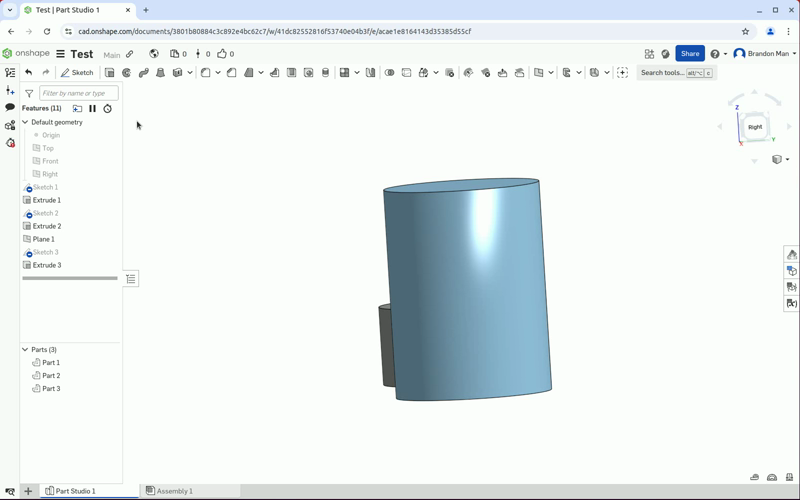
key(right, 3)
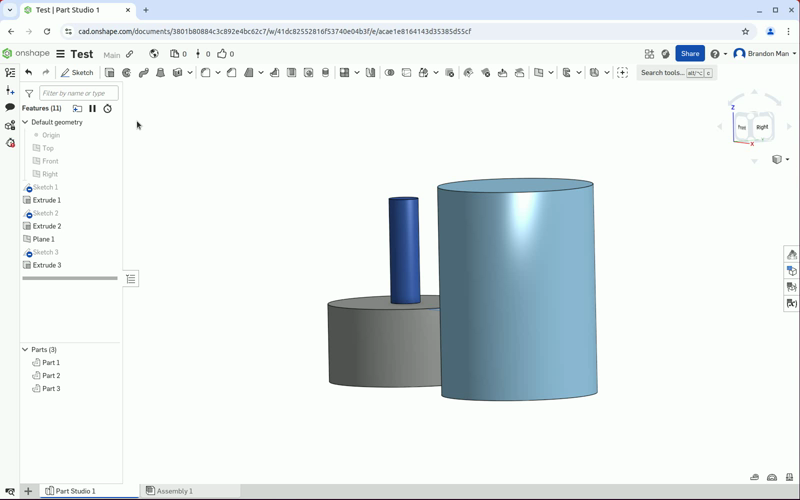
key(down, 3)
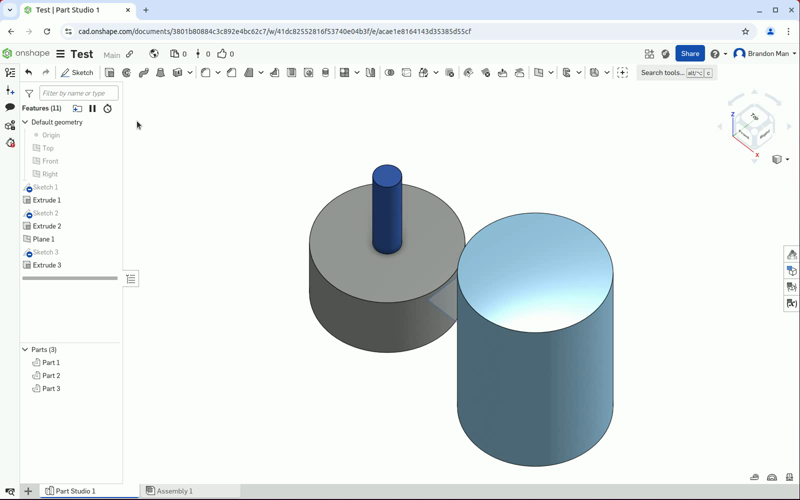
mouse_move(73, 189)
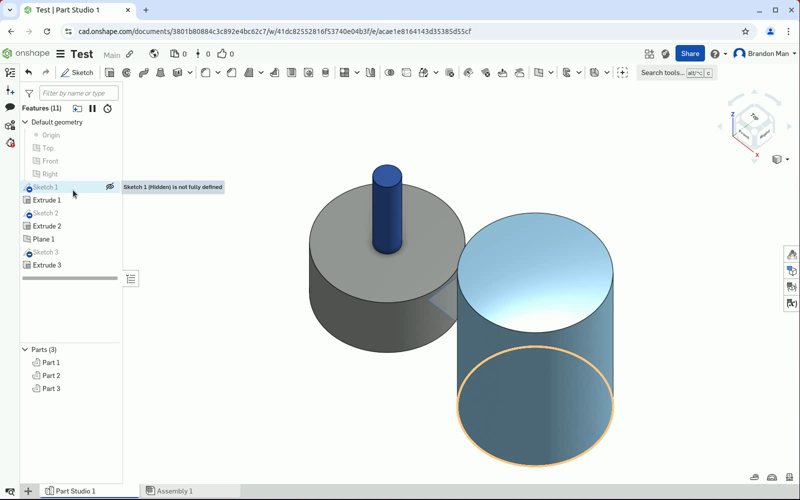
click(73, 189)